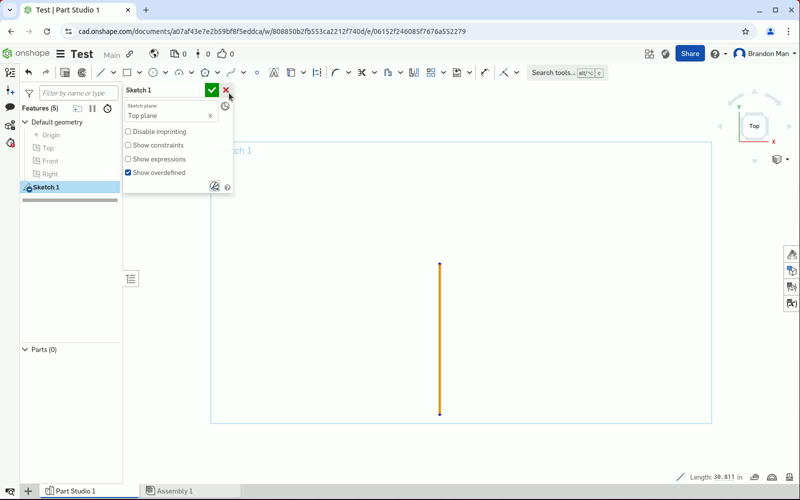
key(shift+h)
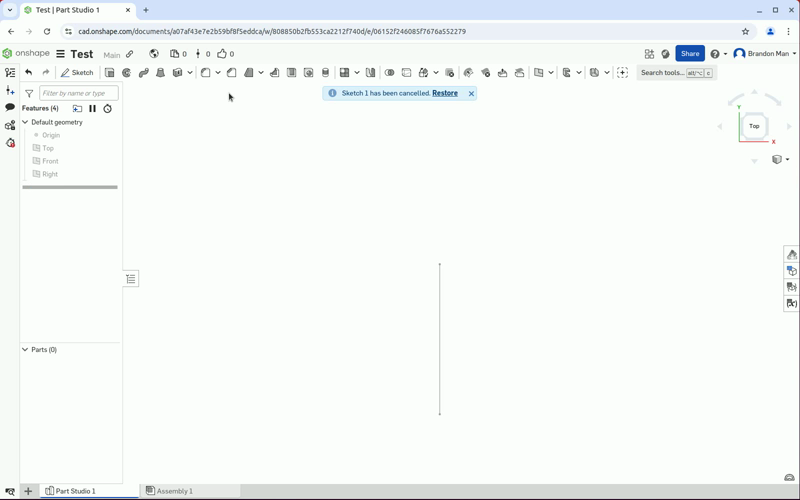
mouse_move(73, 352)
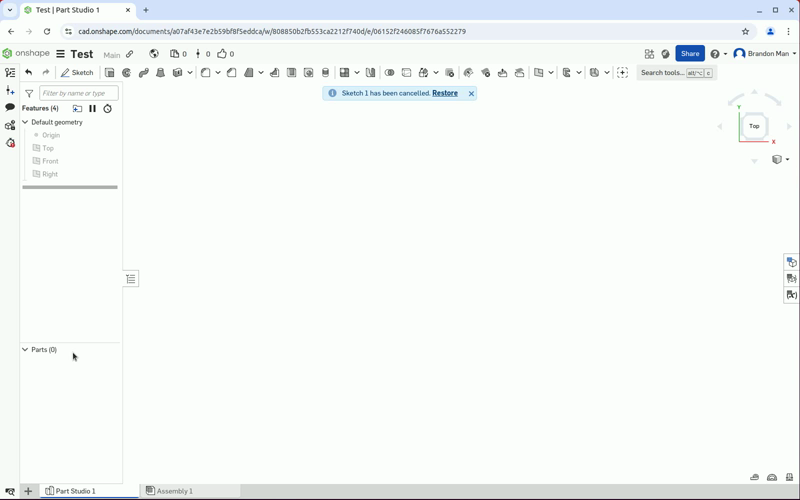
key(y)
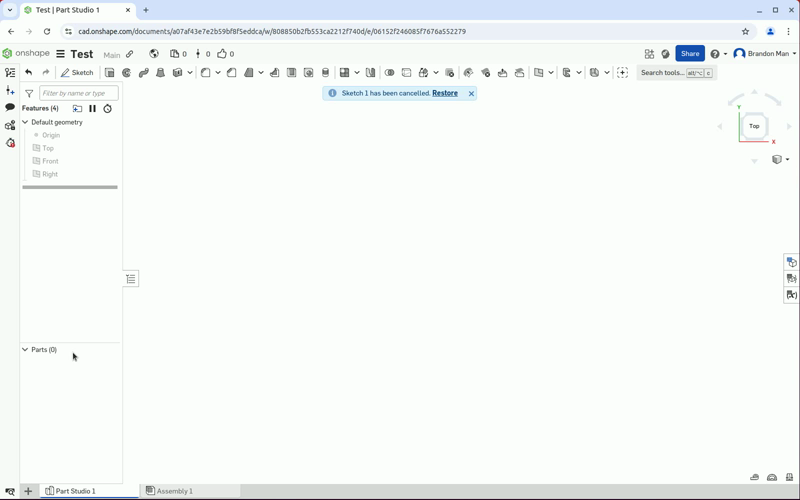
key(shift+p)
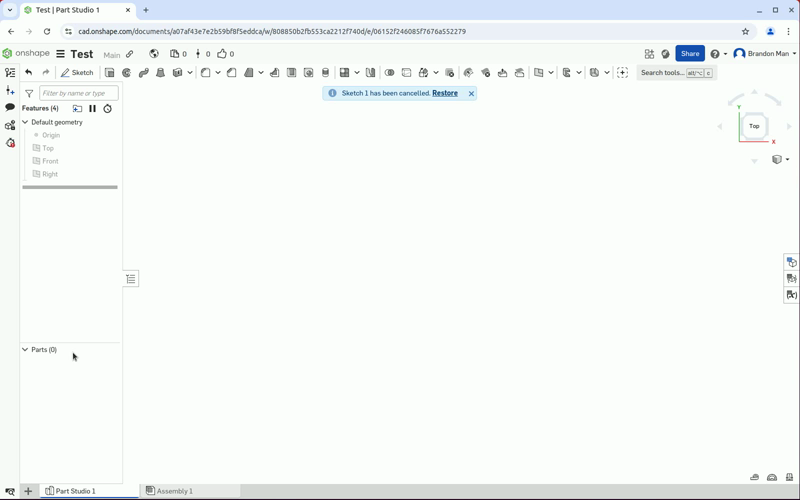
key(space)
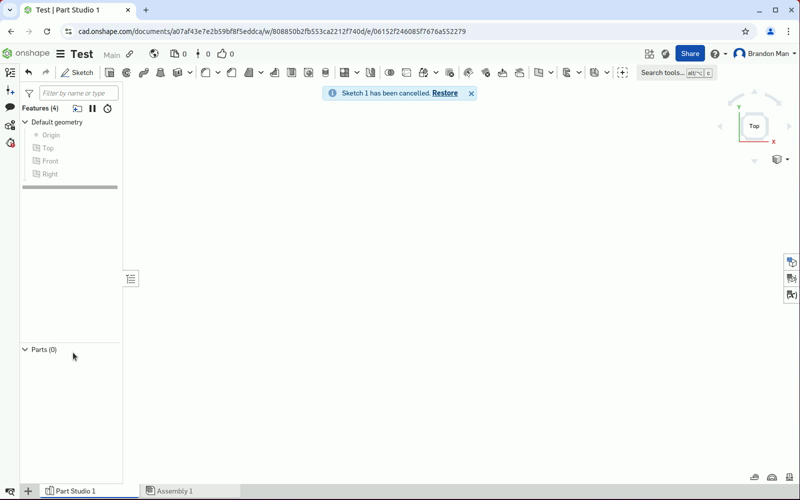
key_down(shift)
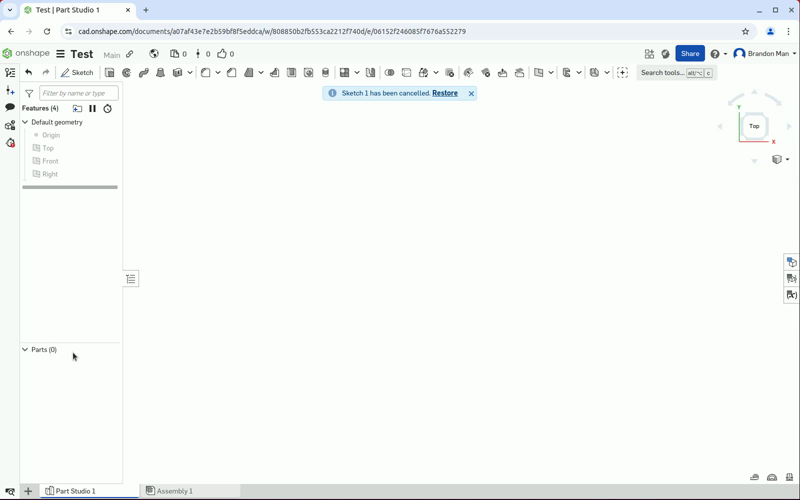
key(up)
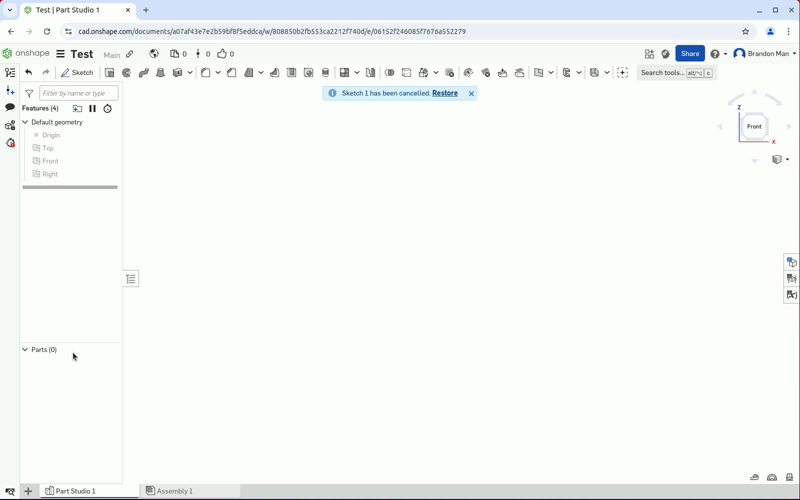
key_up(shift)
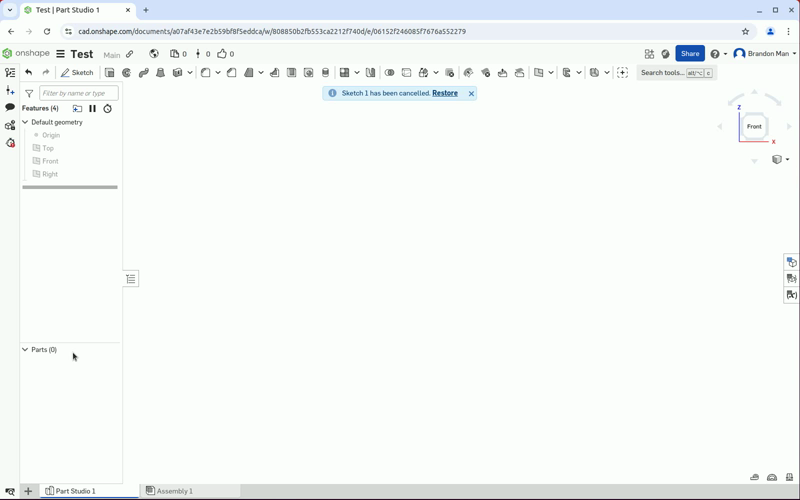
mouse_move(73, 352)
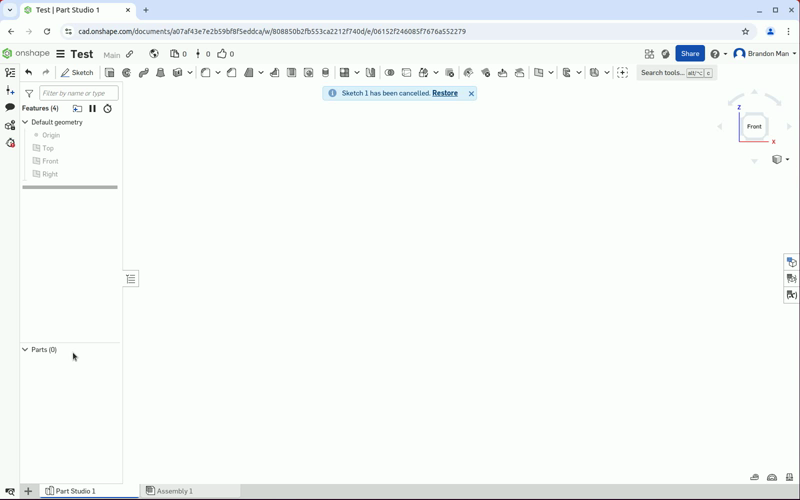
key(shift+y)
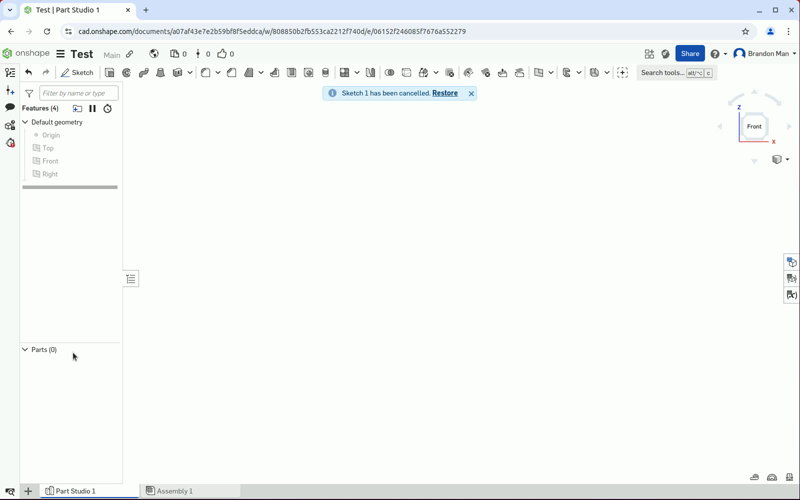
key(shift+s)
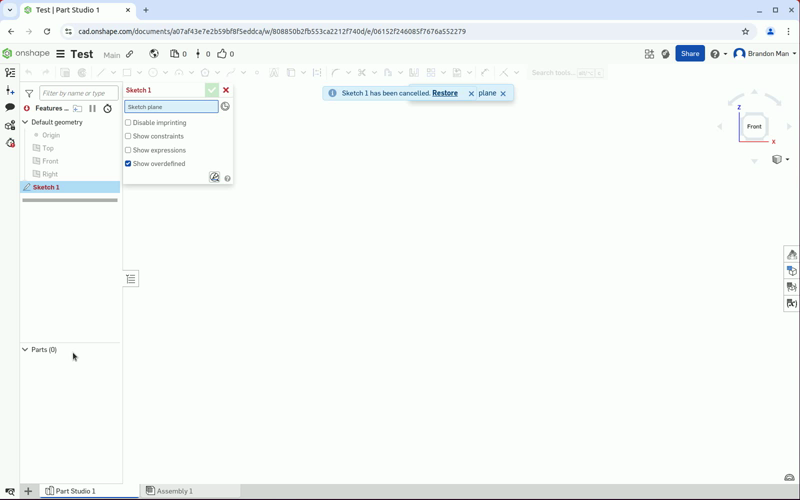
mouse_move(73, 163)
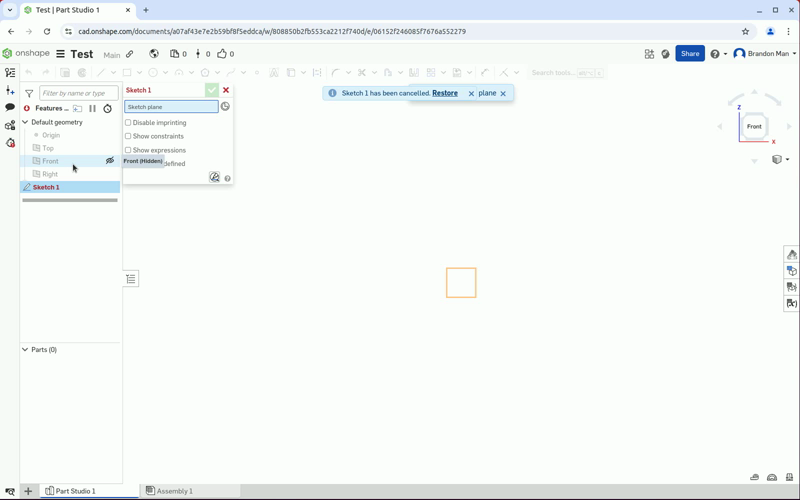
click(73, 163)
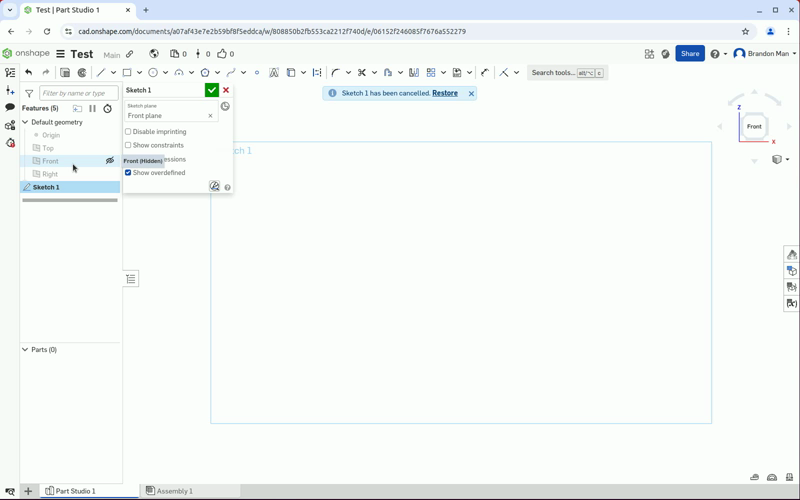
mouse_move(73, 352)
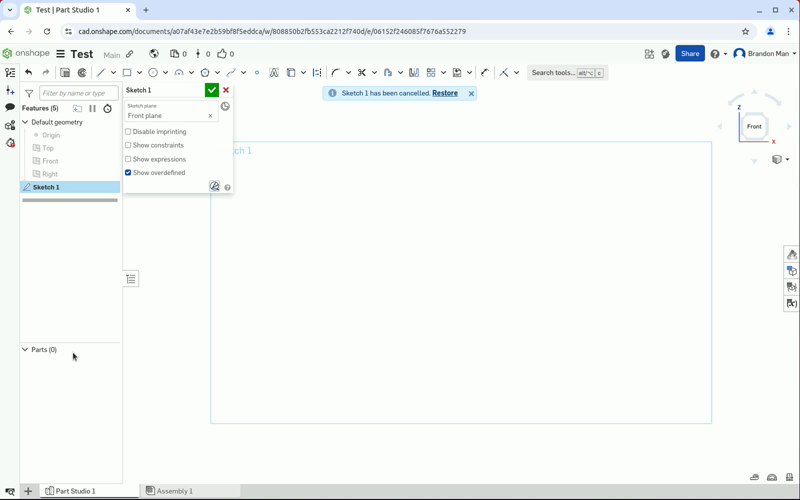
key(y)
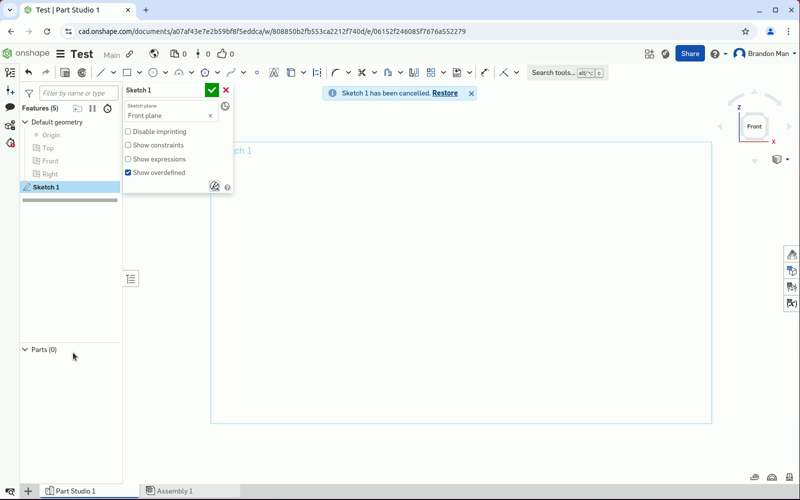
key(c)
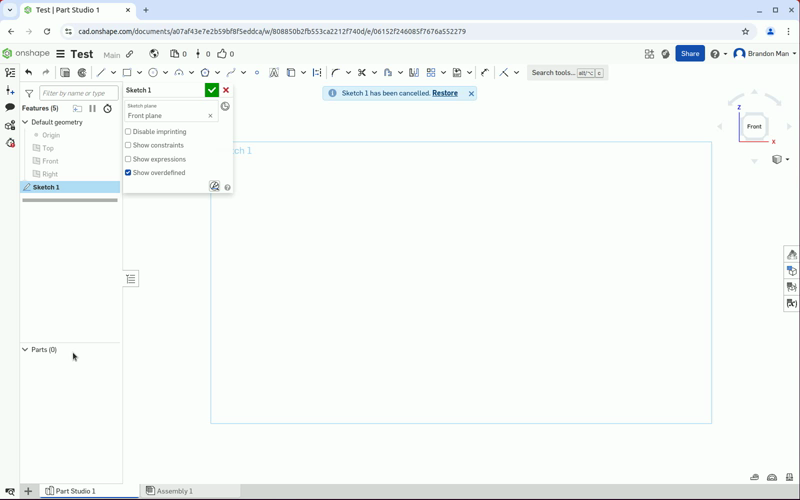
key_down(shift)
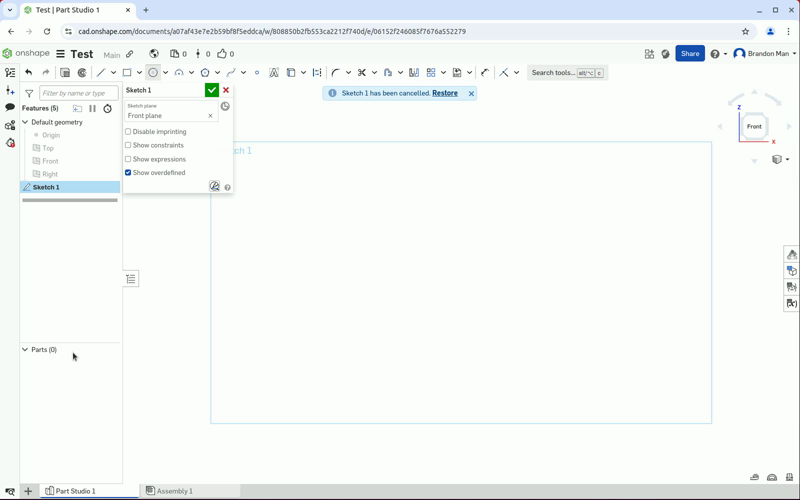
mouse_move(461, 282)
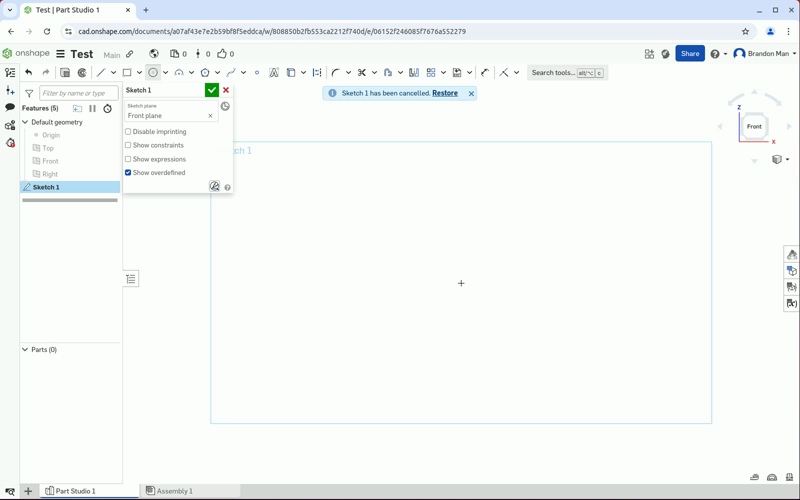
click(461, 282)
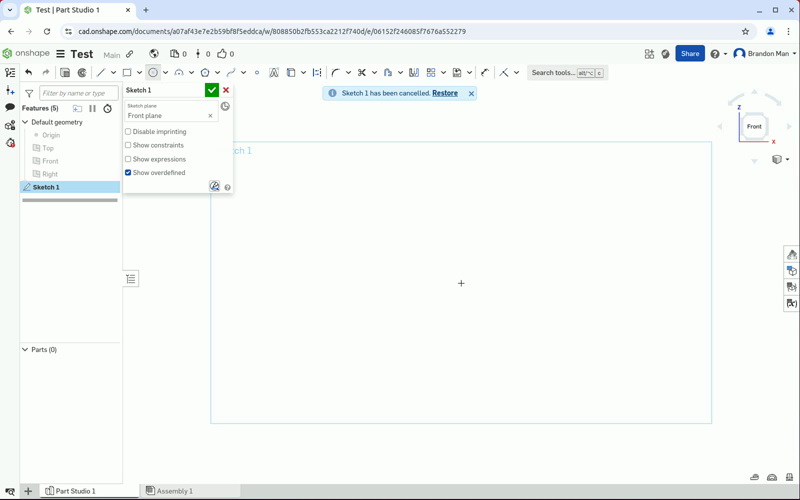
key_up(shift)
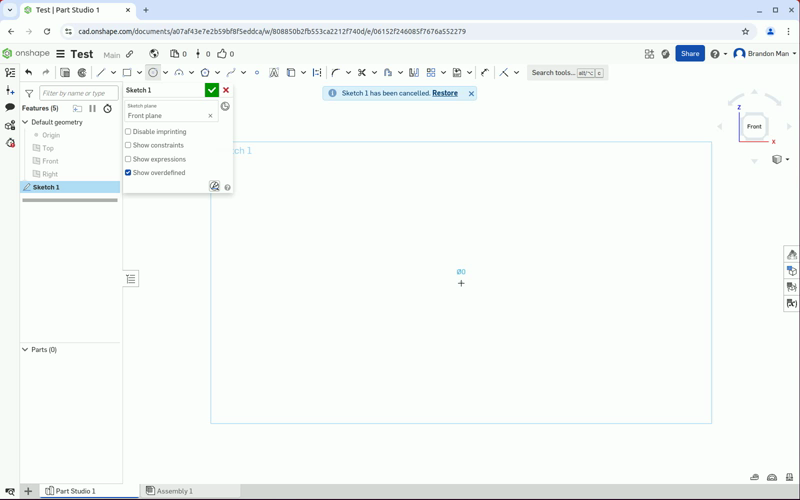
mouse_move(574, 282)
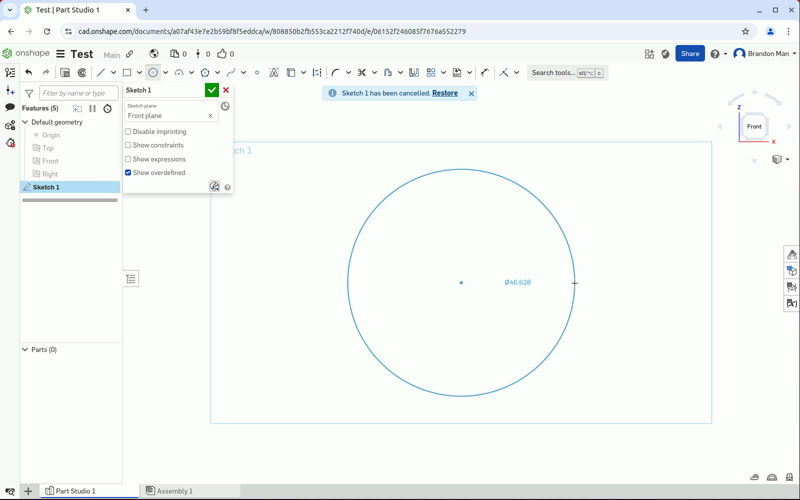
click(574, 282)
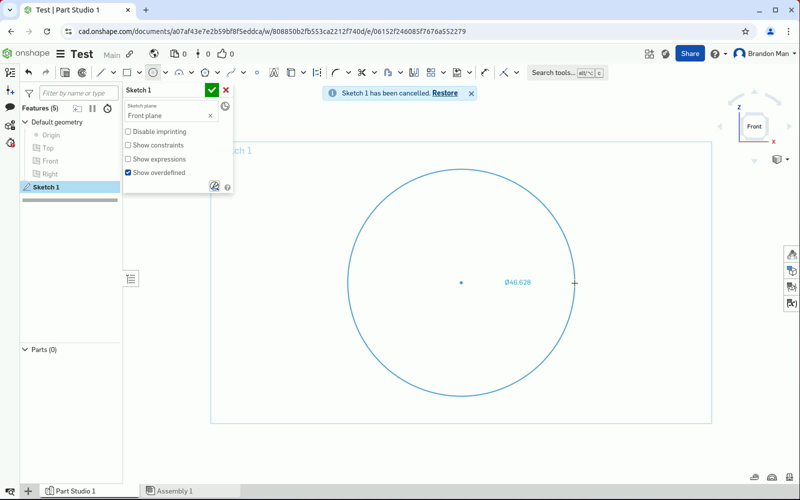
key(esc)
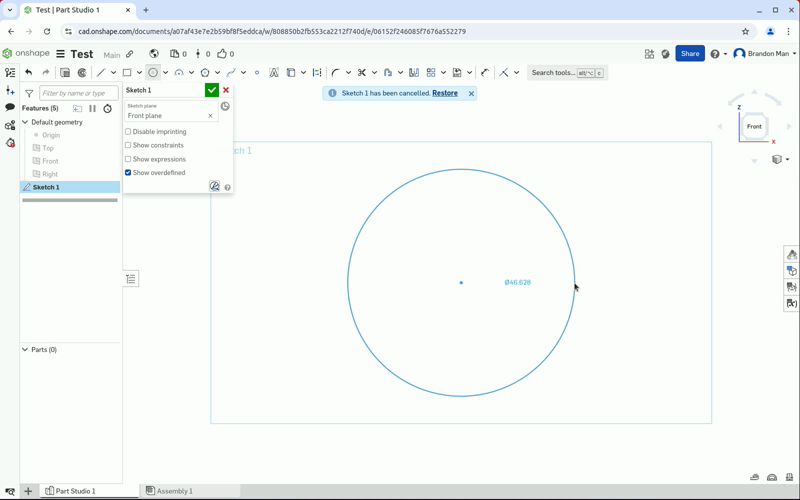
key(c)
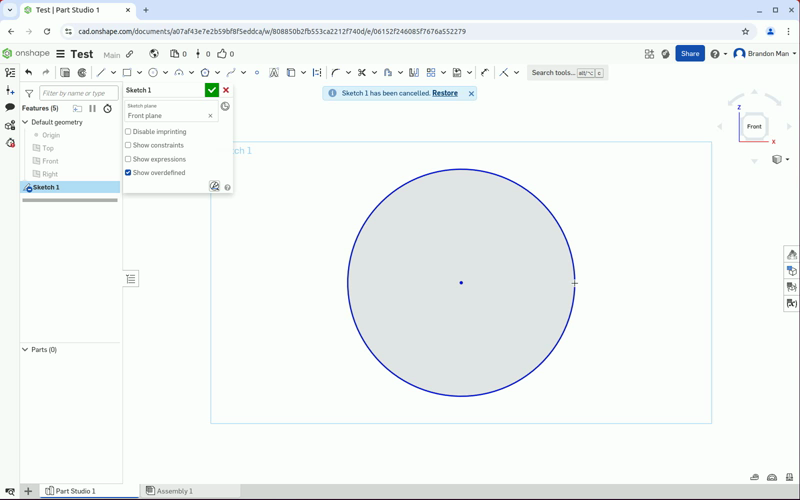
key_down(shift)
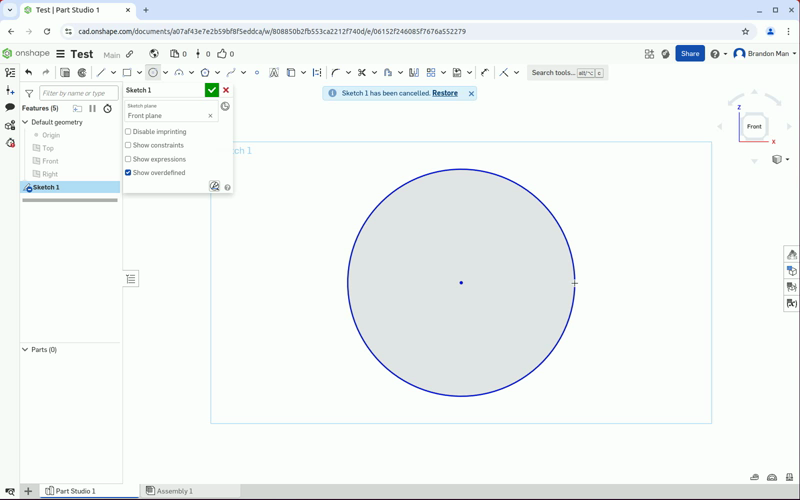
mouse_move(461, 282)
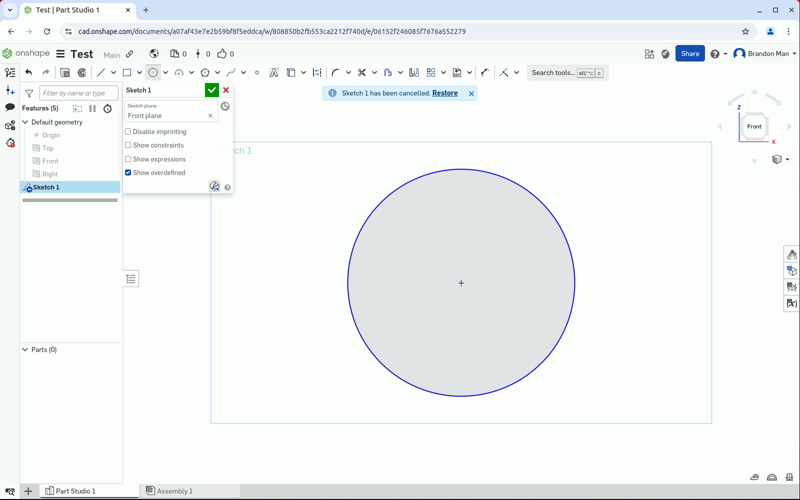
click(461, 282)
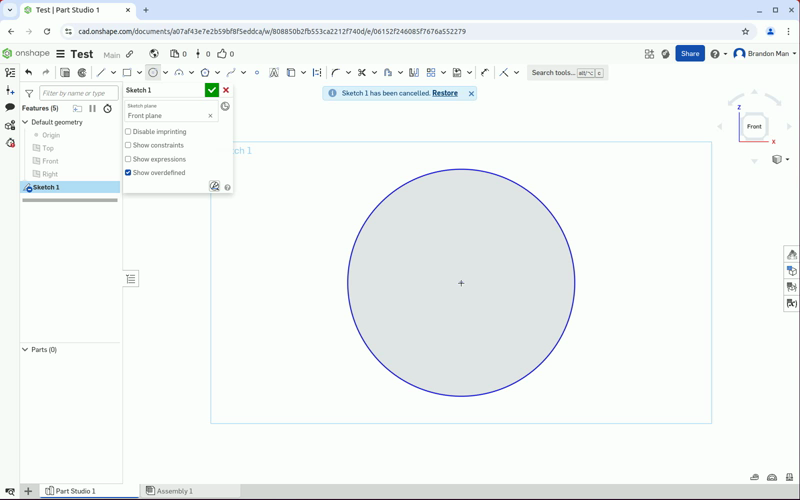
key_up(shift)
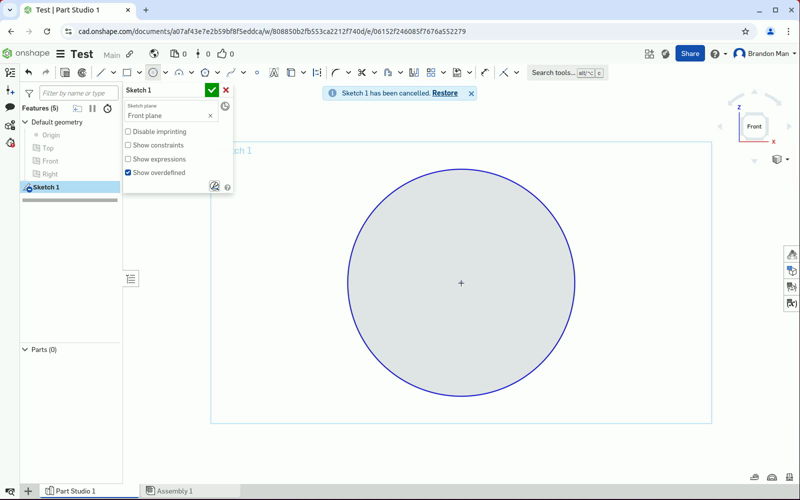
mouse_move(553, 282)
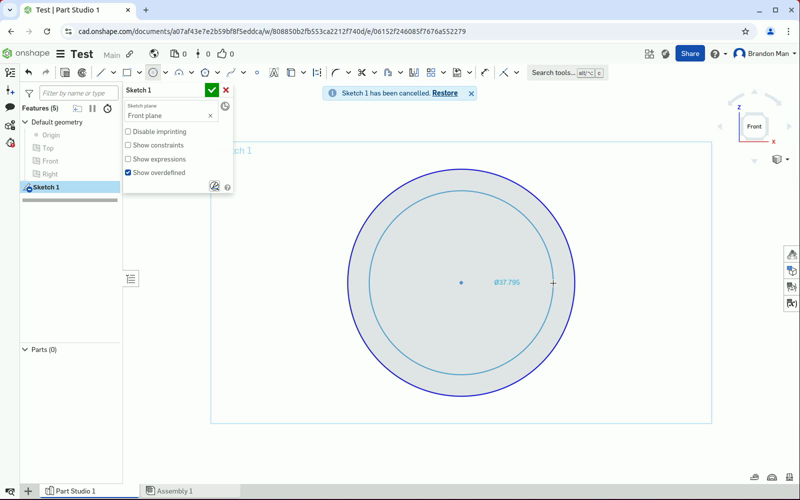
click(553, 282)
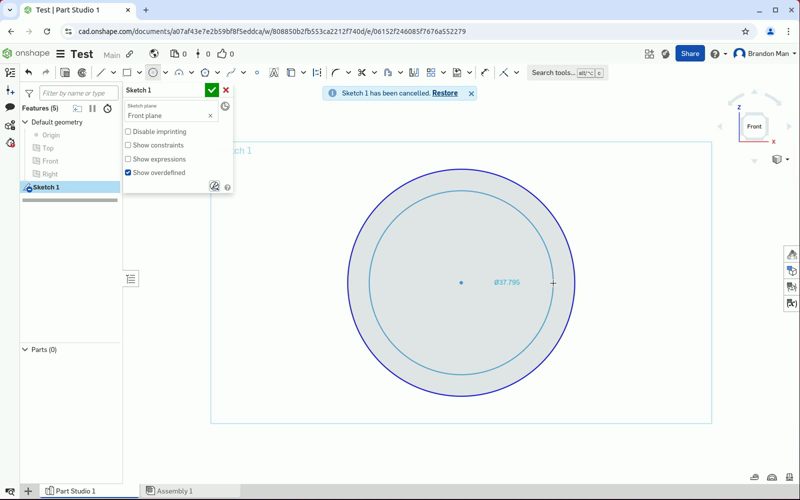
key(esc)
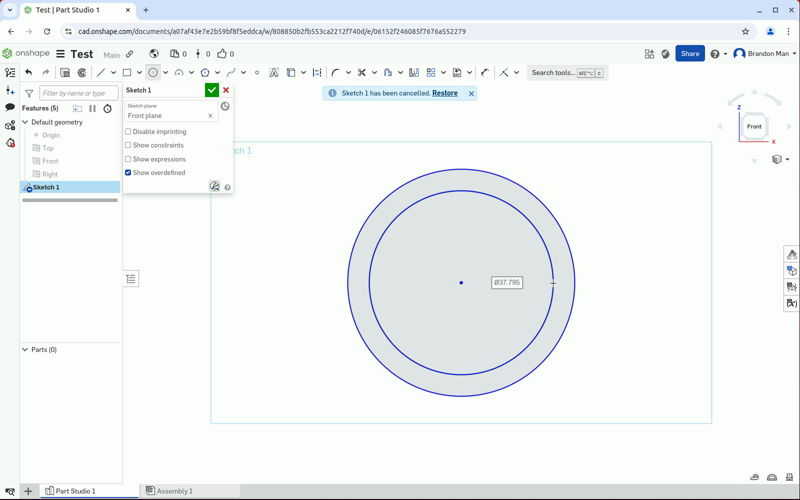
mouse_move(514, 195)
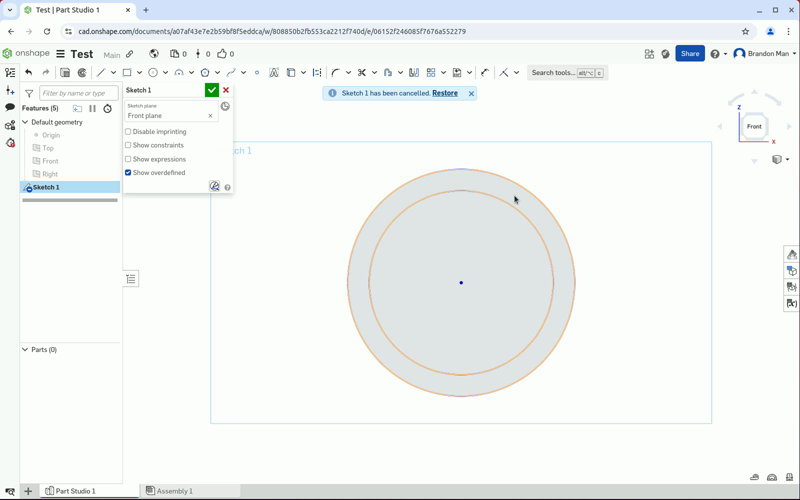
click(514, 195)
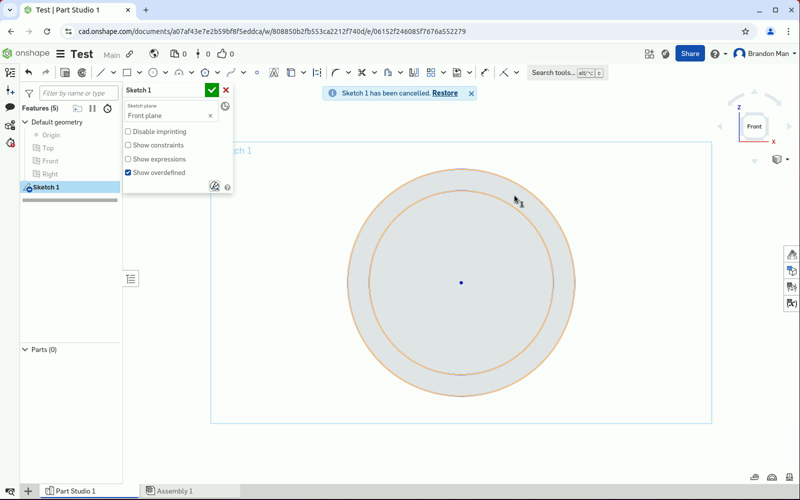
mouse_move(73, 352)
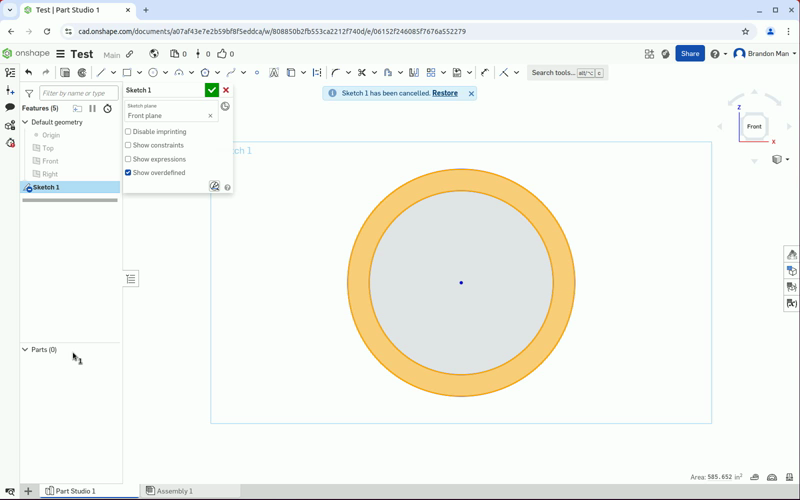
key(shift+y)
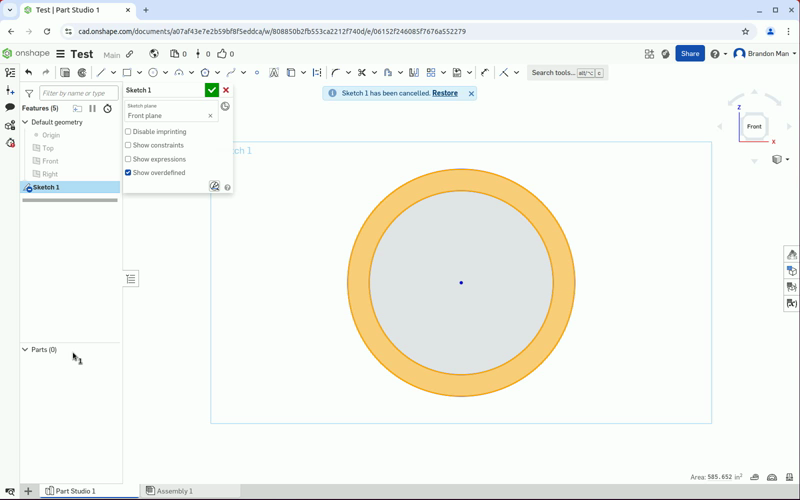
key(shift+e)
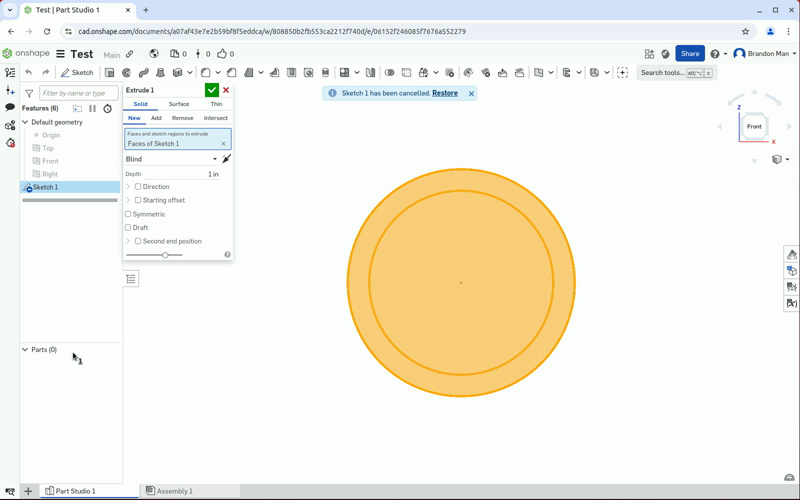
mouse_move(143, 106)
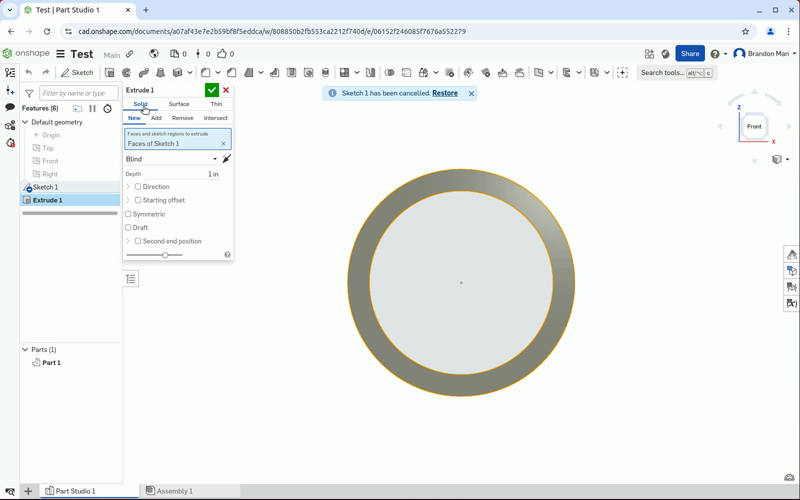
click(143, 106)
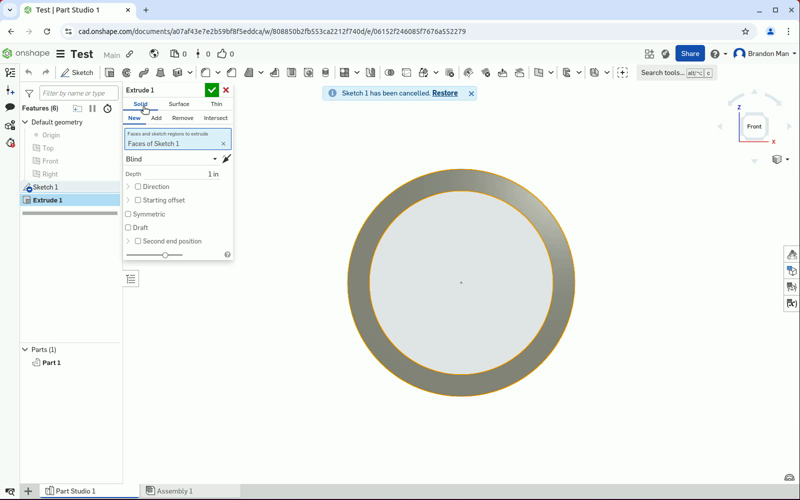
mouse_move(137, 120)
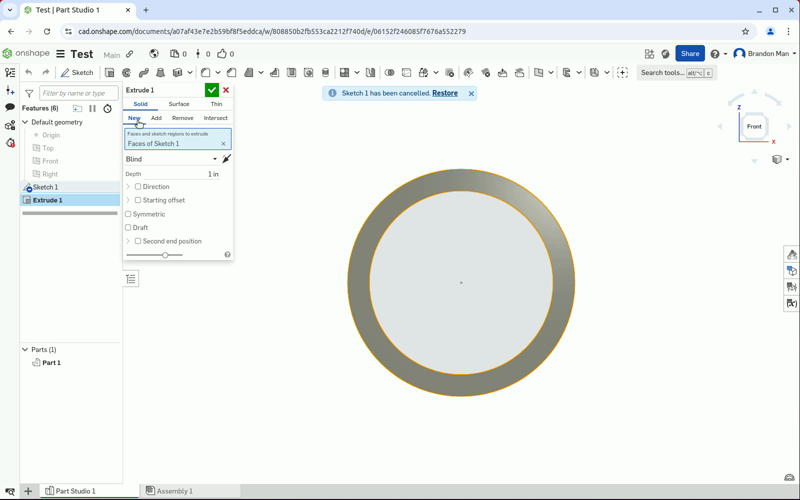
click(137, 120)
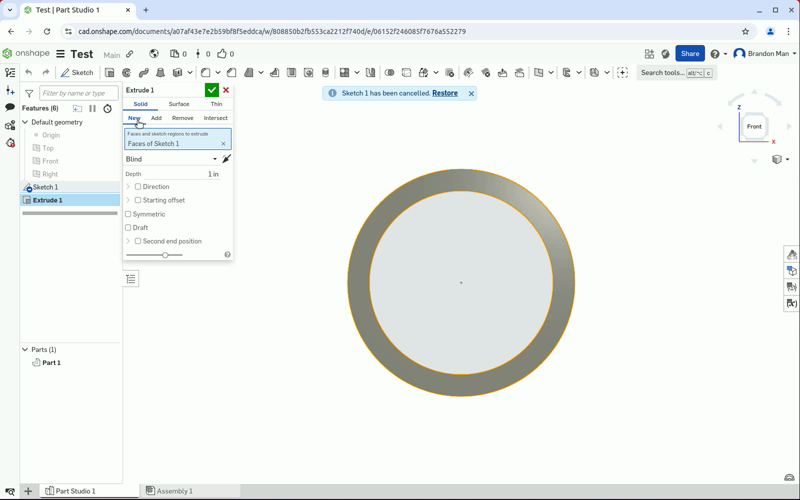
key(tab, 4)
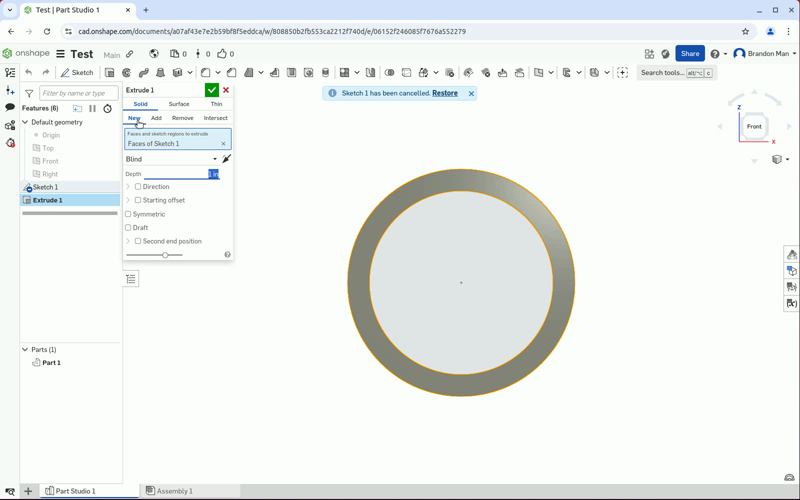
text(18.053)
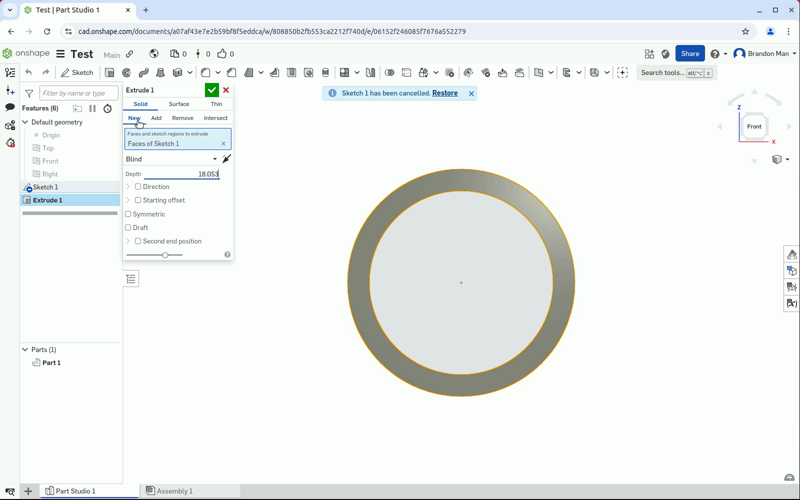
key(enter)
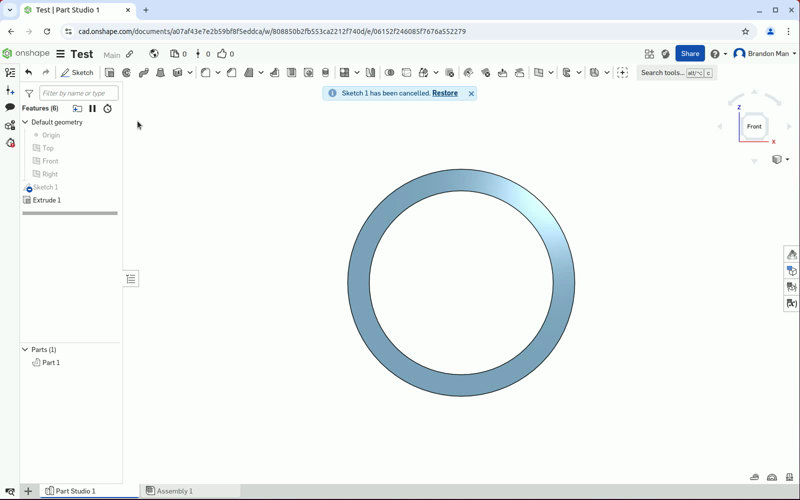
key(shift+h)
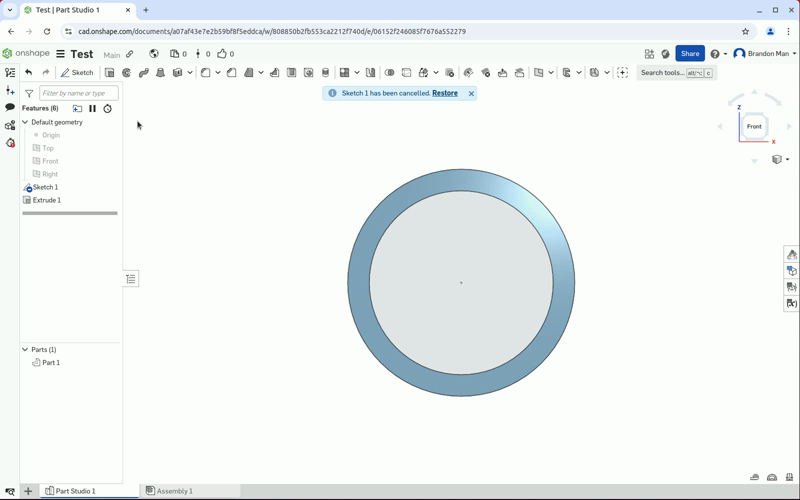
key(shift+h)
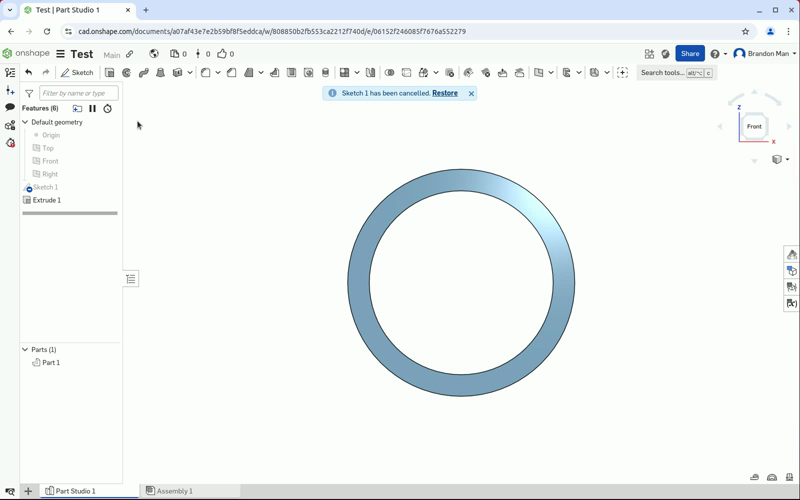
mouse_move(73, 189)
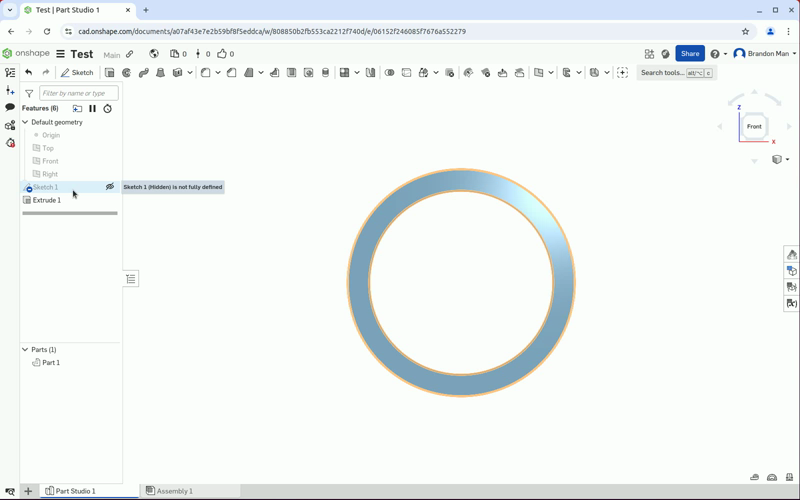
click(73, 189)
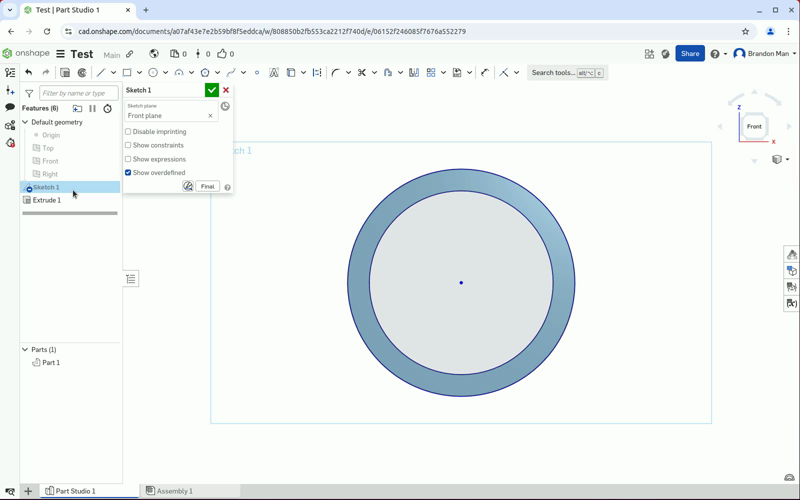
mouse_move(229, 92)
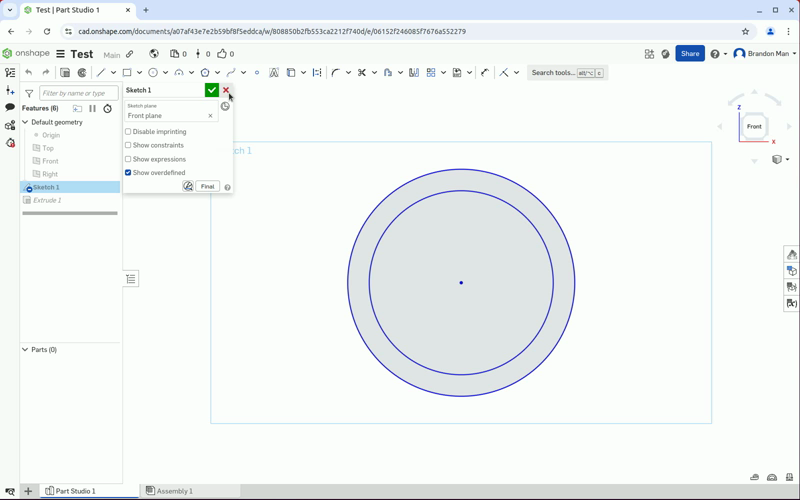
click(229, 92)
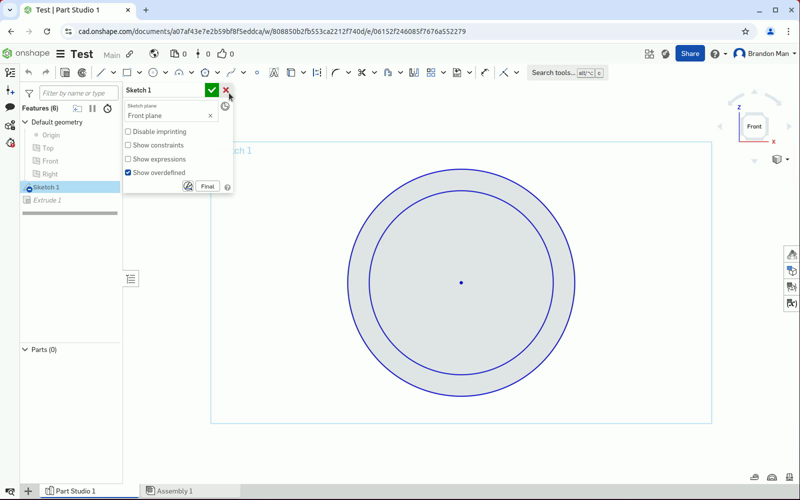
key(shift+s)
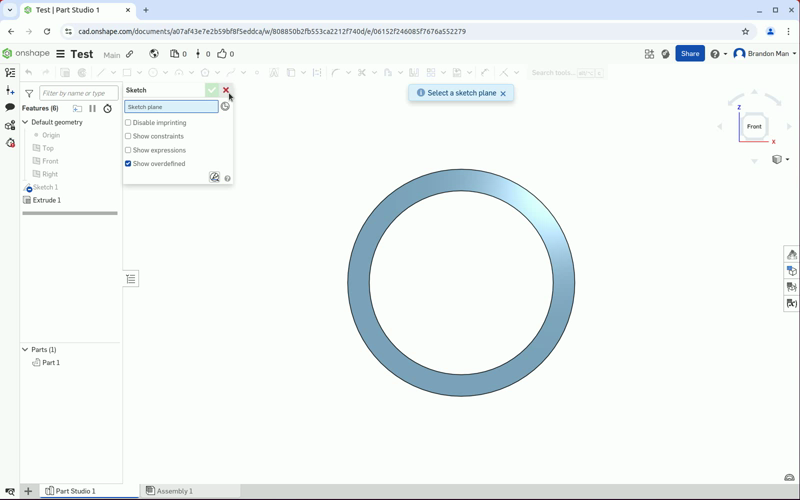
mouse_move(73, 163)
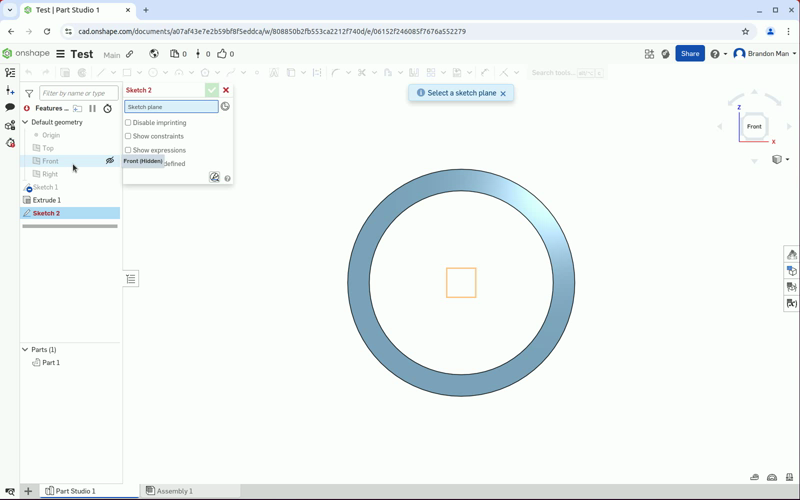
click(73, 163)
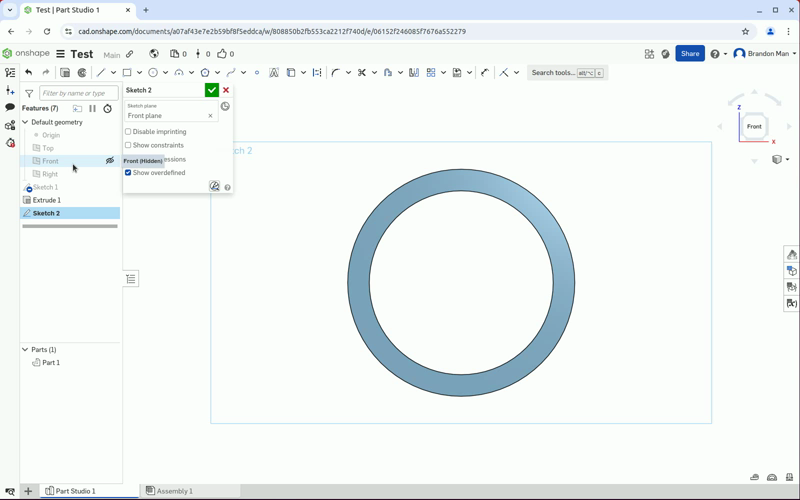
mouse_move(73, 352)
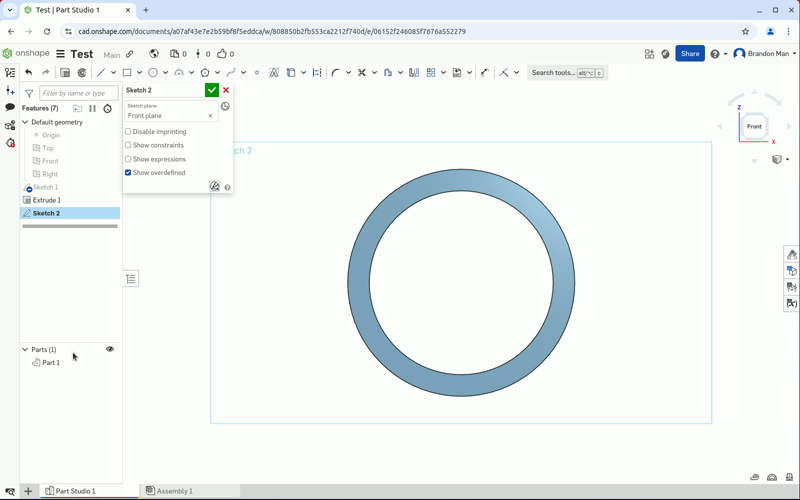
key(y)
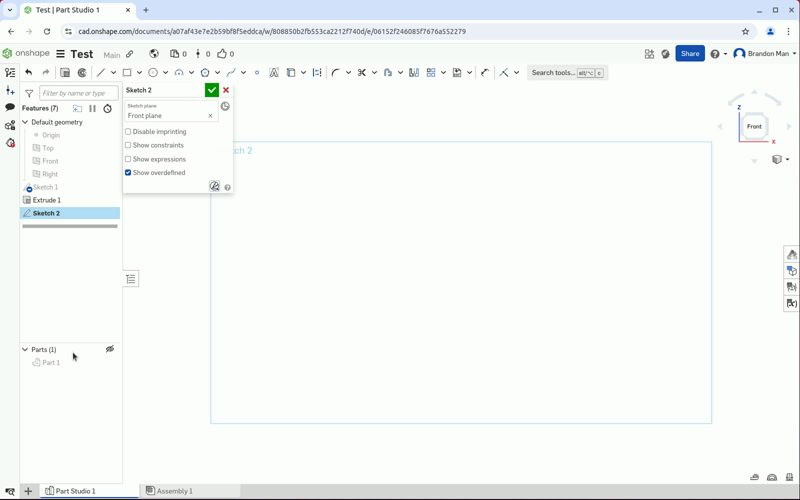
key(a)
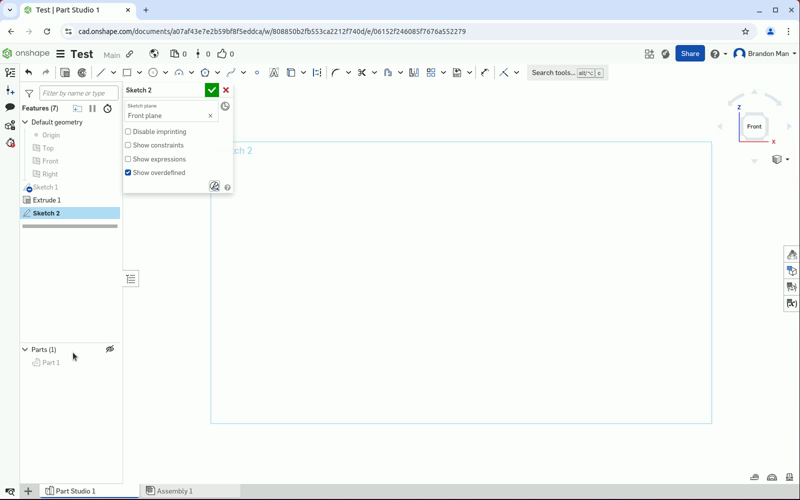
key_down(shift)
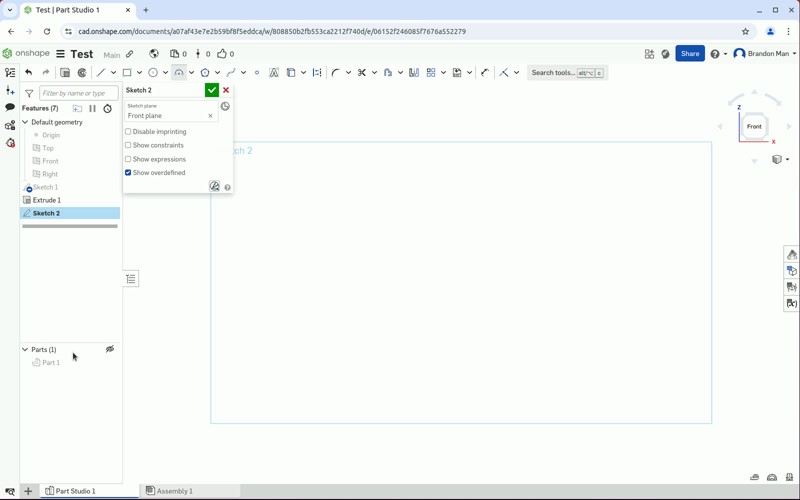
mouse_move(368, 282)
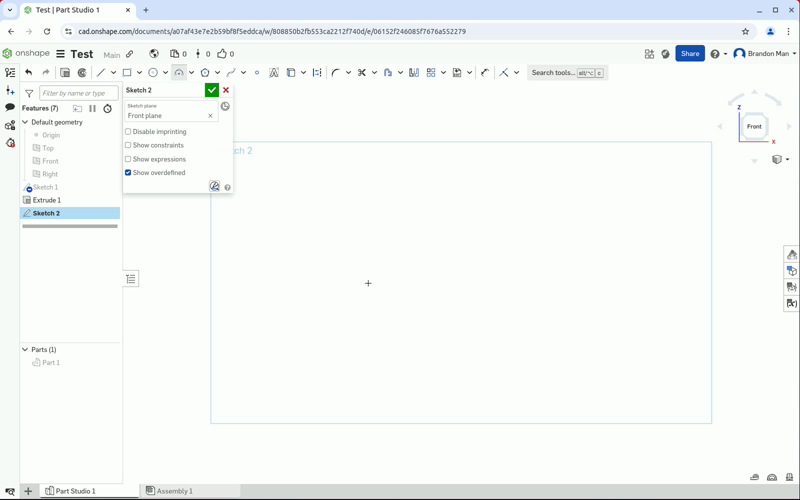
click(368, 282)
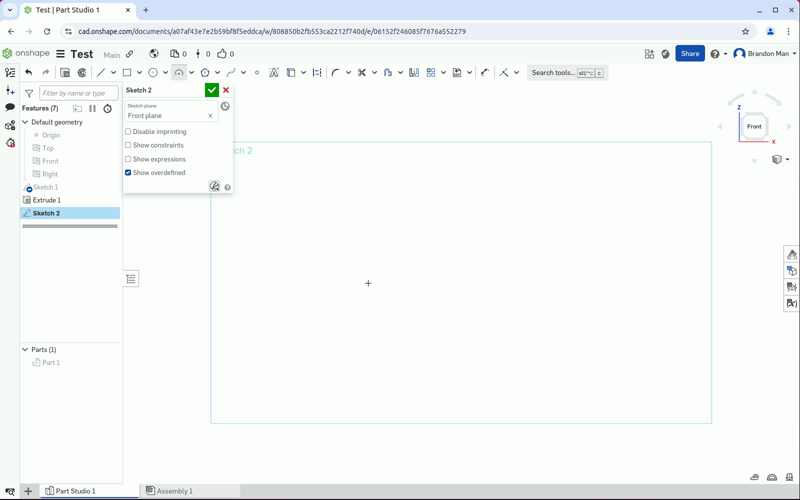
key_up(shift)
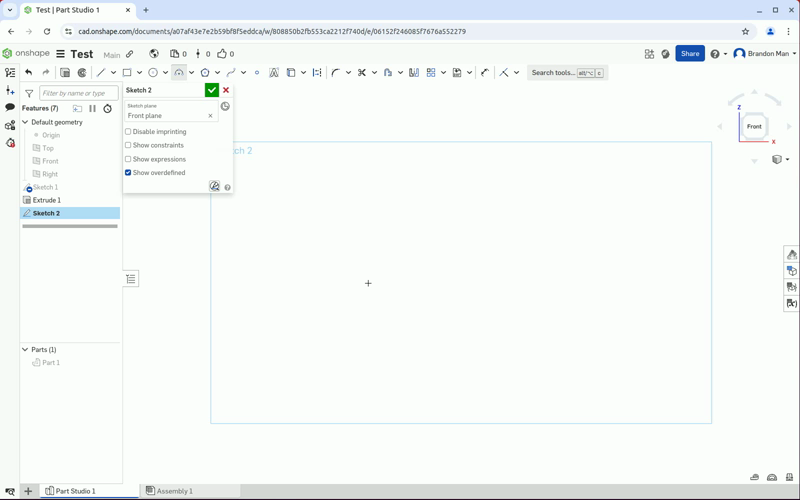
key_down(shift)
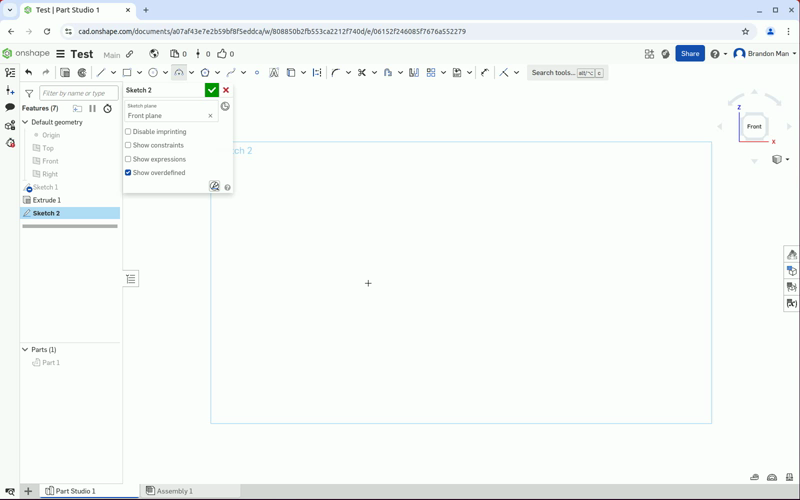
mouse_move(553, 282)
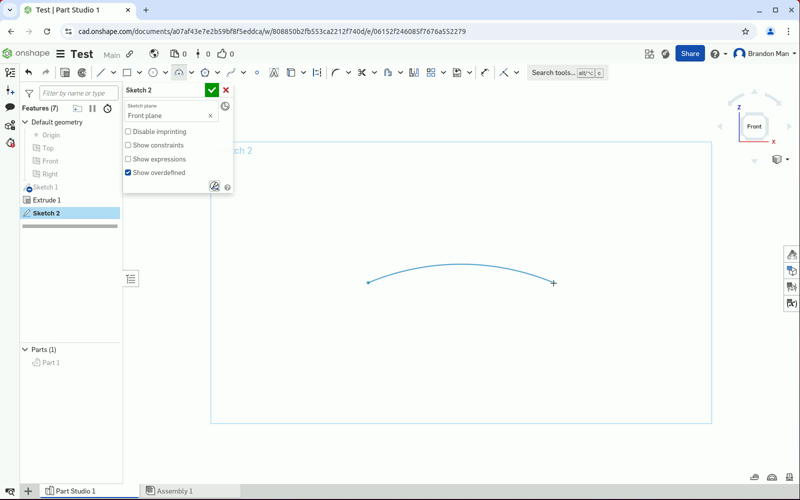
click(553, 282)
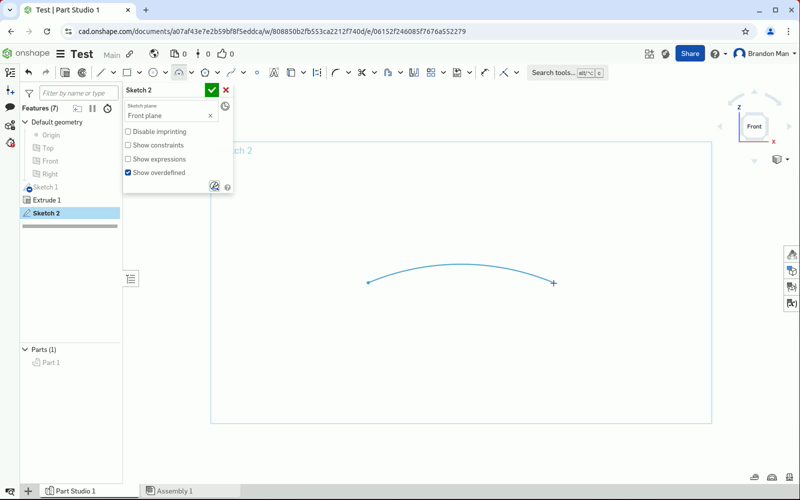
mouse_move(461, 375)
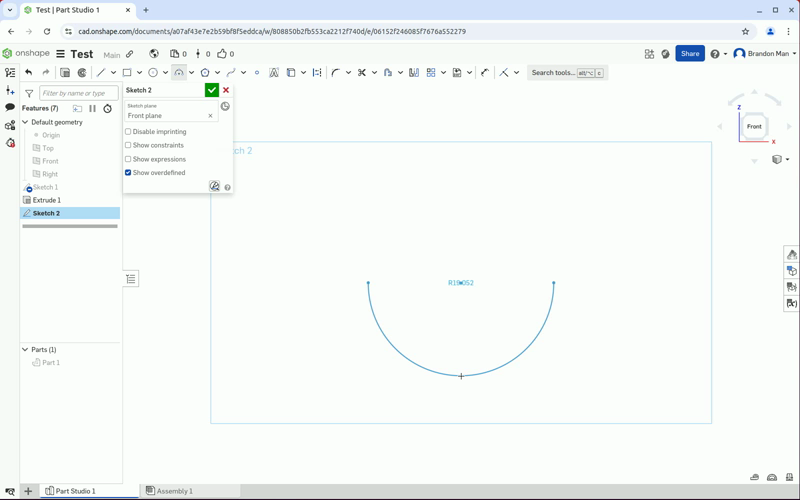
click(461, 375)
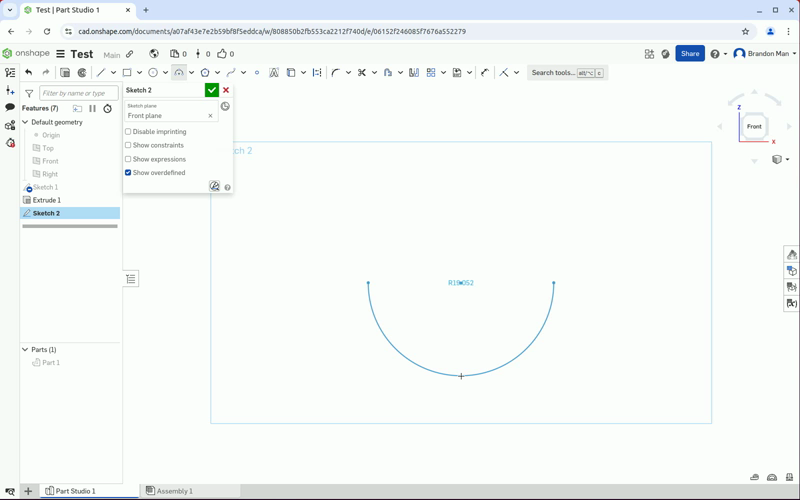
key_up(shift)
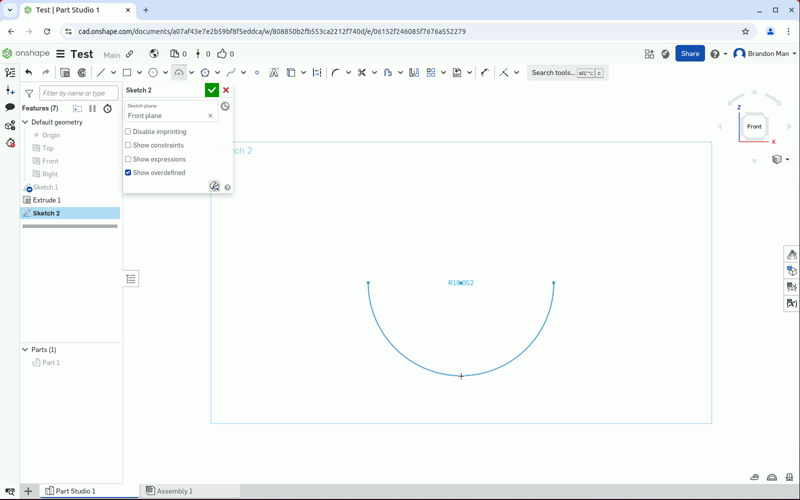
key(esc)
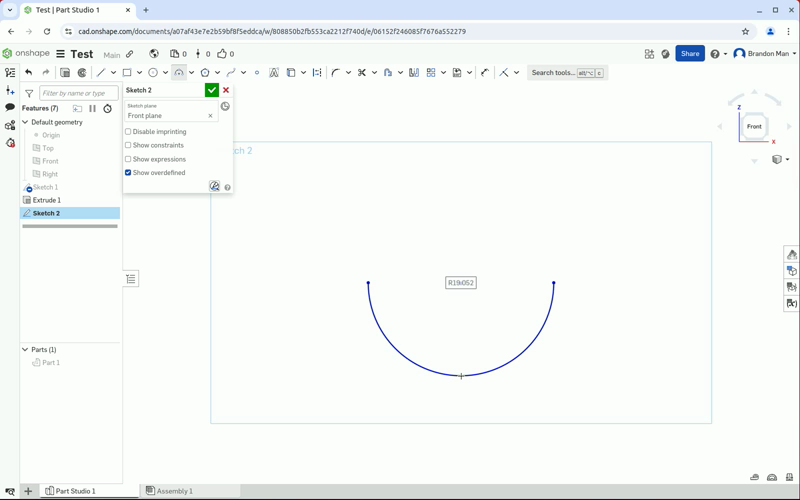
key(l)
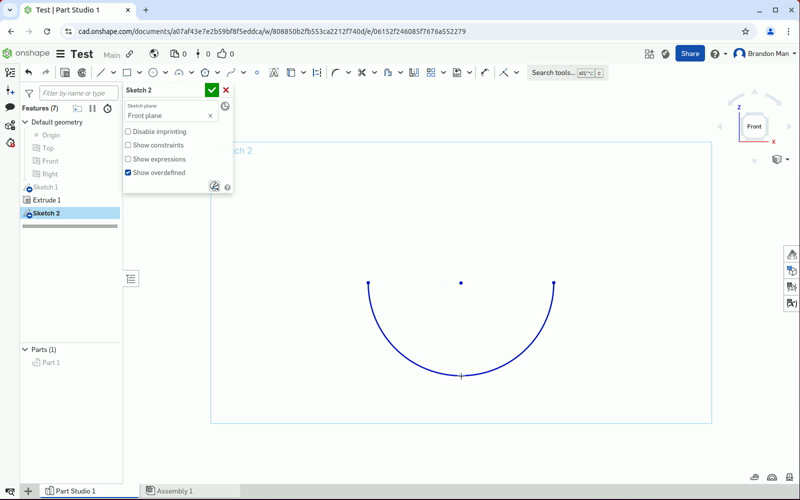
mouse_move(553, 282)
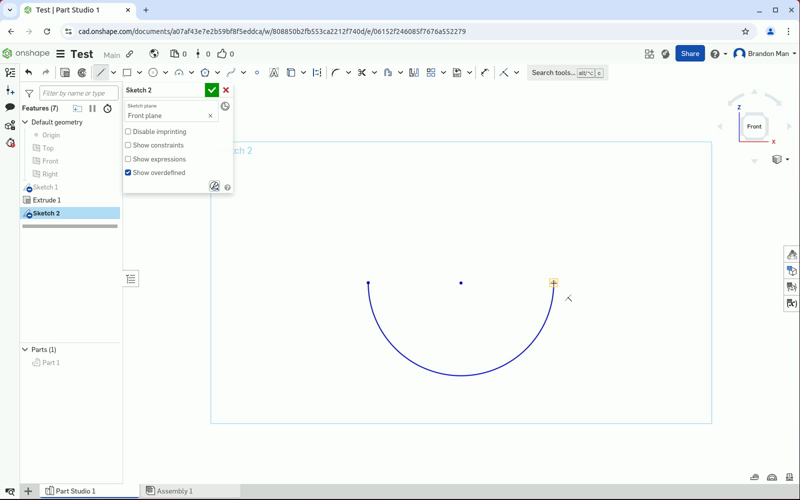
click(553, 282)
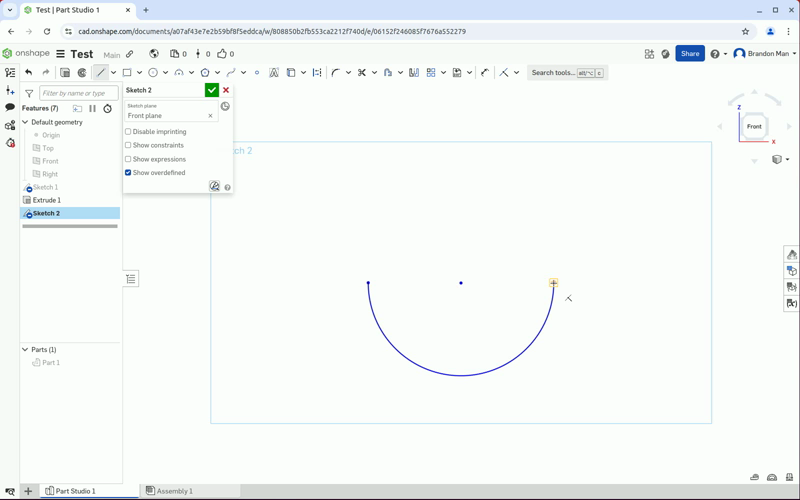
key_down(shift)
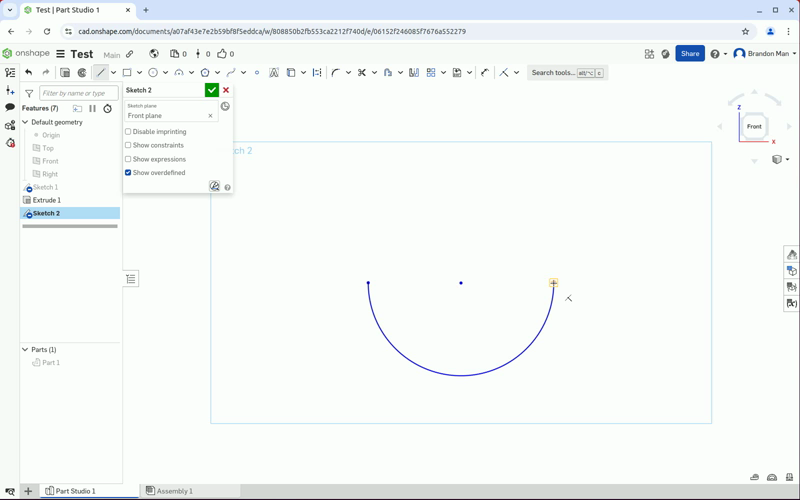
mouse_move(368, 282)
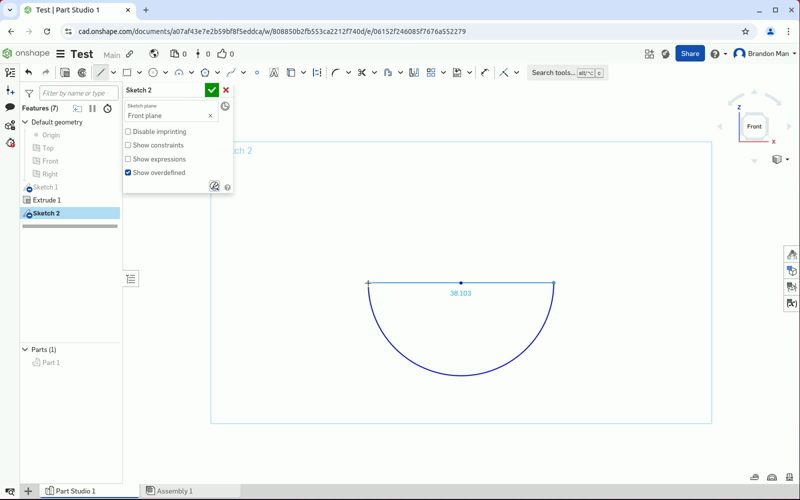
key_up(shift)
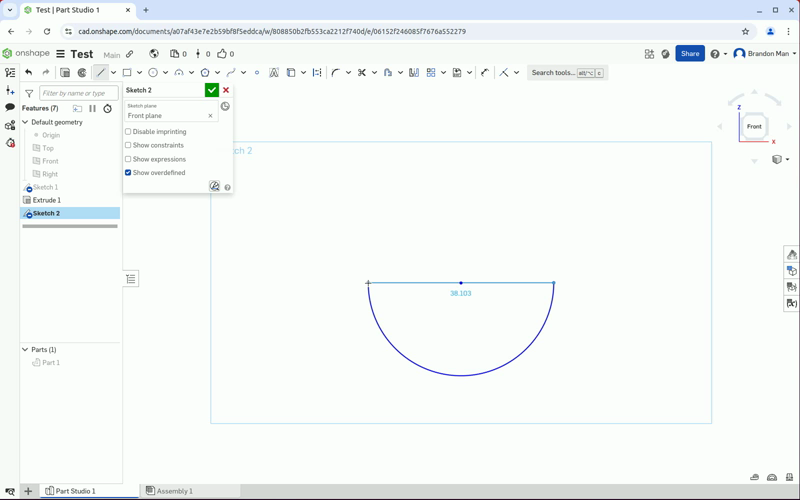
click(368, 282)
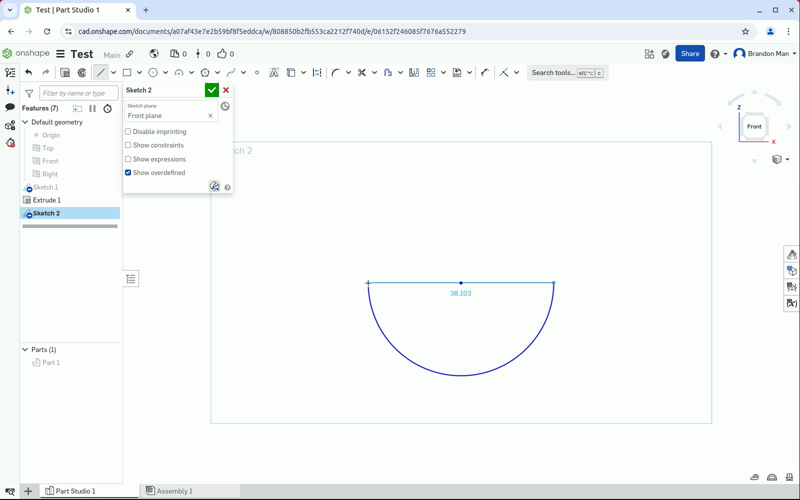
key(esc)
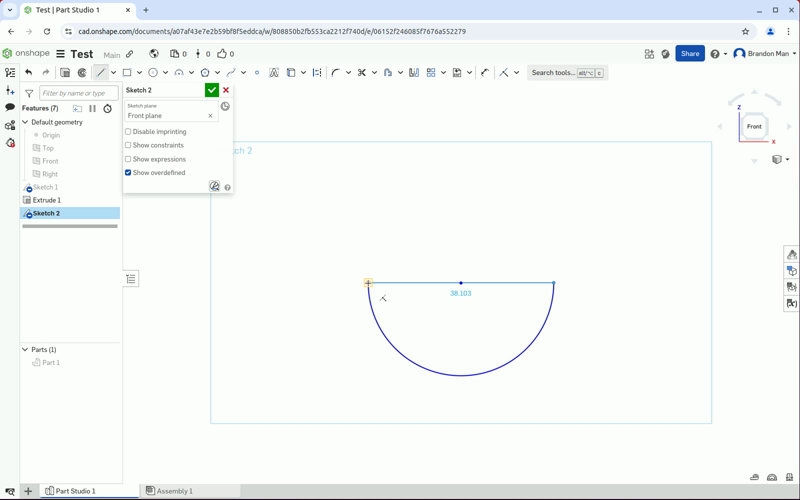
mouse_move(495, 294)
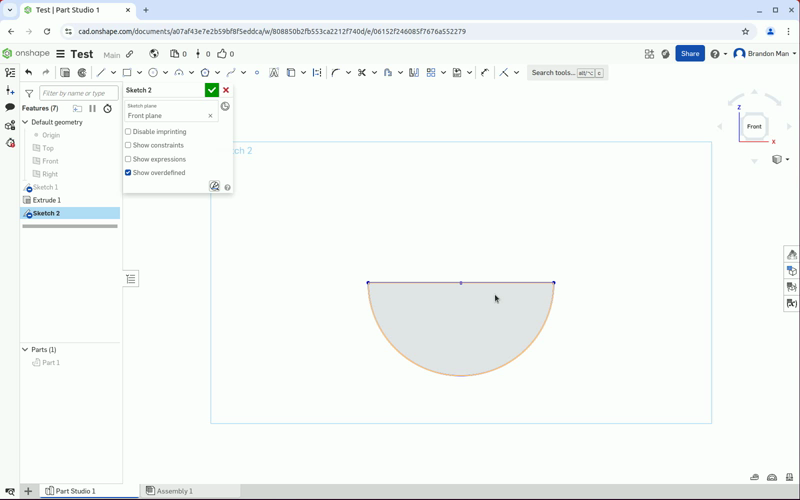
click(495, 294)
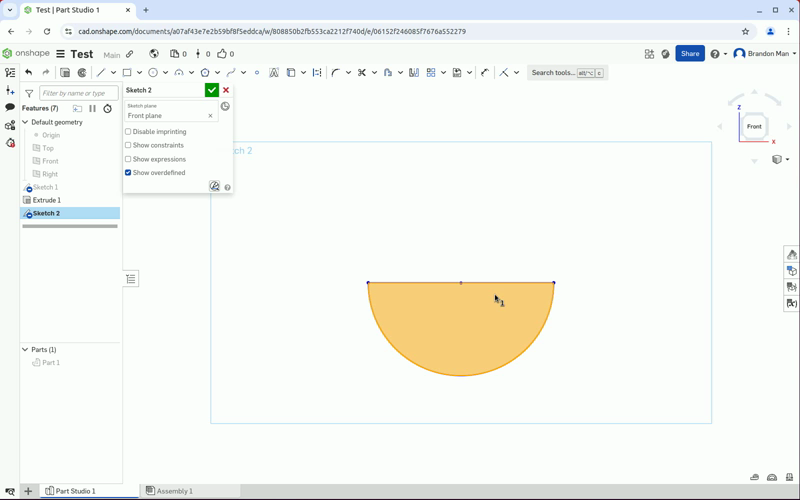
mouse_move(73, 352)
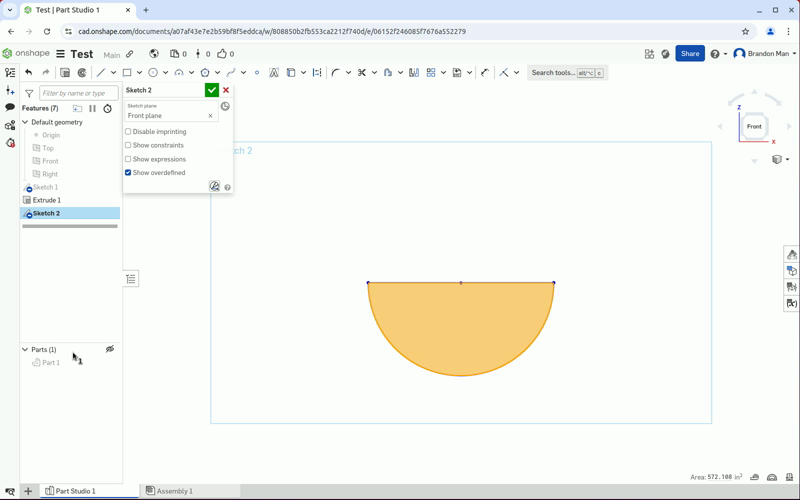
key(shift+y)
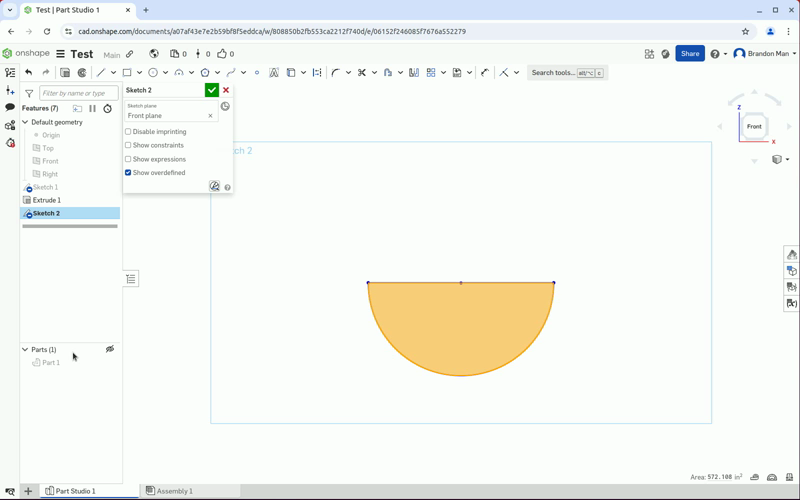
key(shift+e)
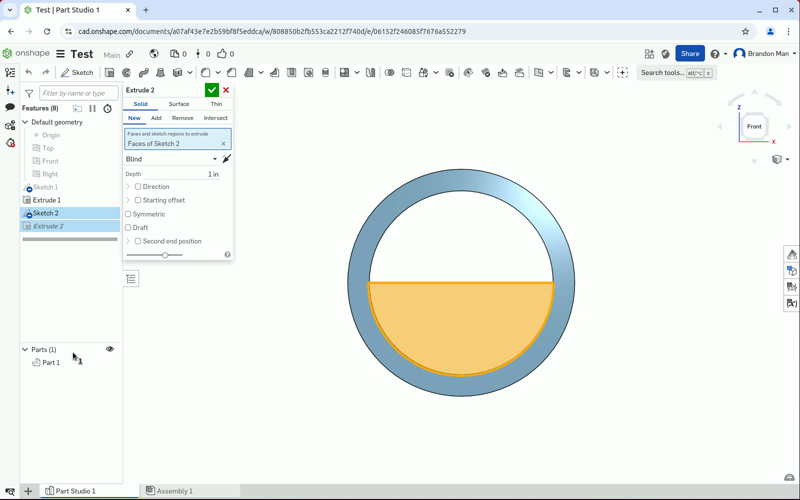
mouse_move(143, 106)
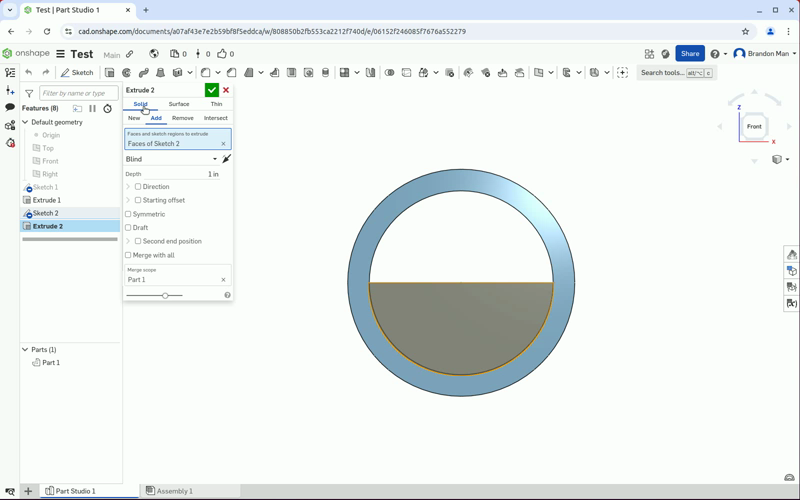
click(143, 106)
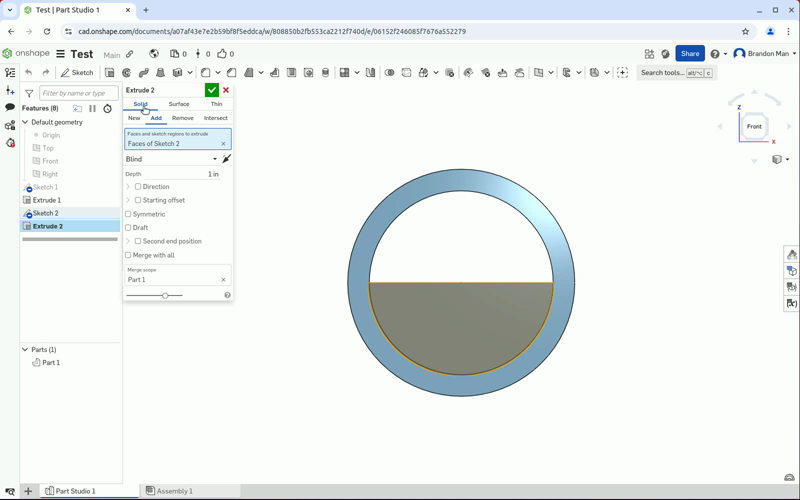
mouse_move(137, 120)
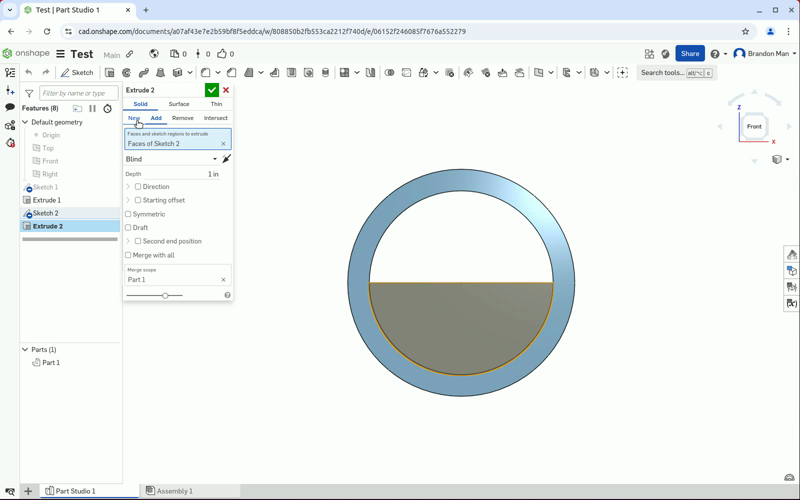
click(137, 120)
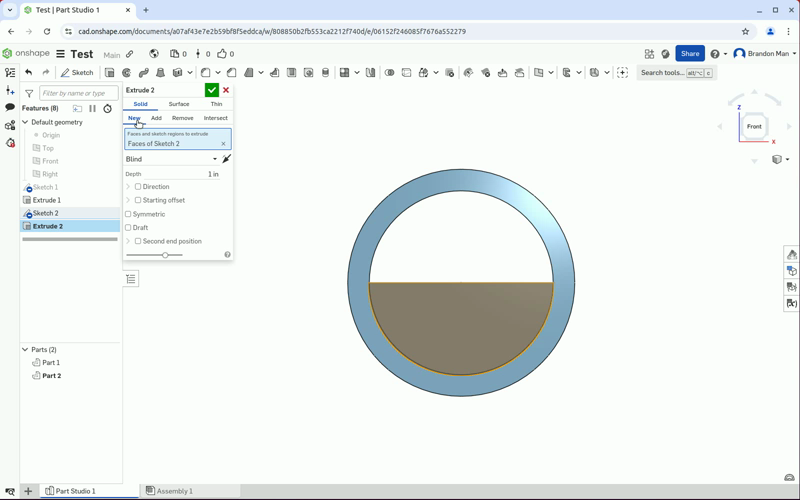
key(tab, 4)
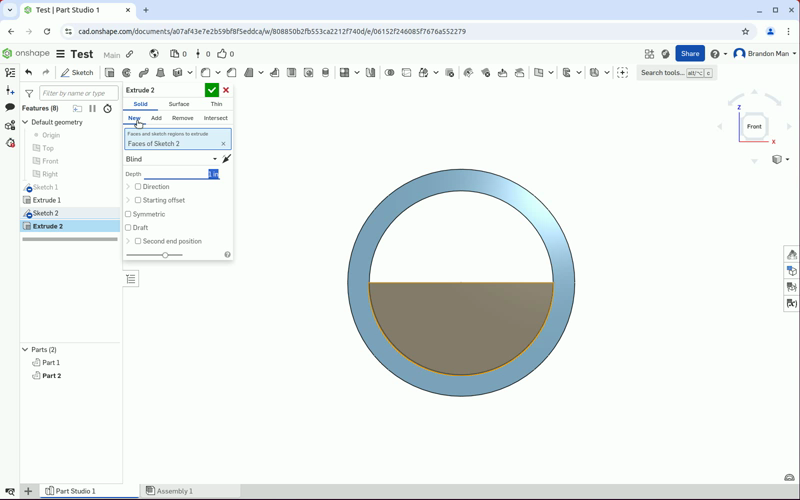
text(4.092)
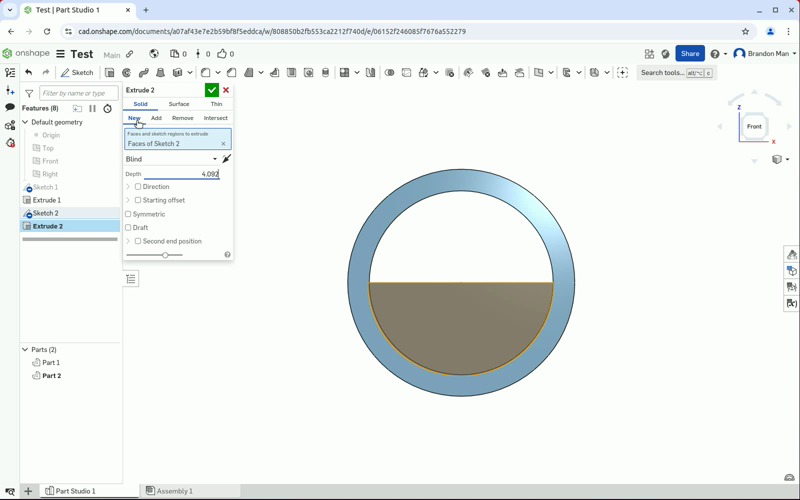
key(enter)
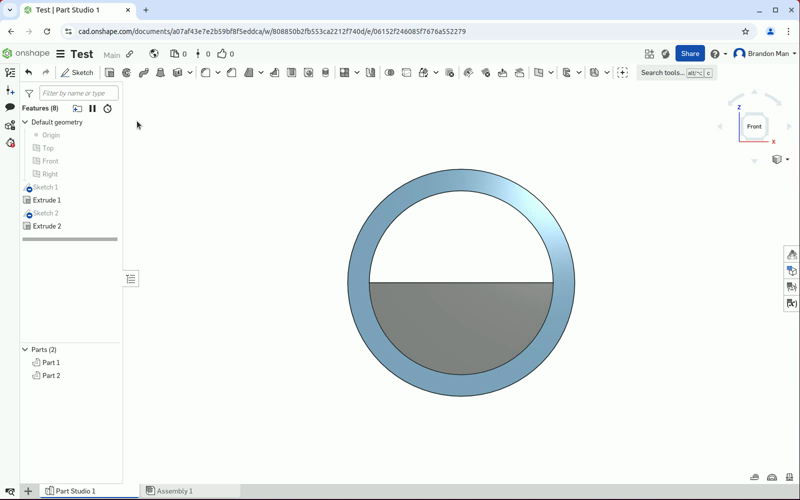
key(shift+h)
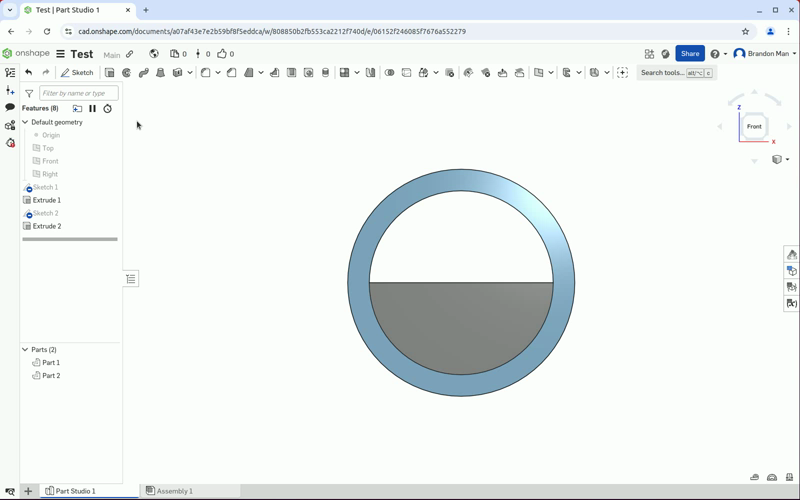
key(shift+h)
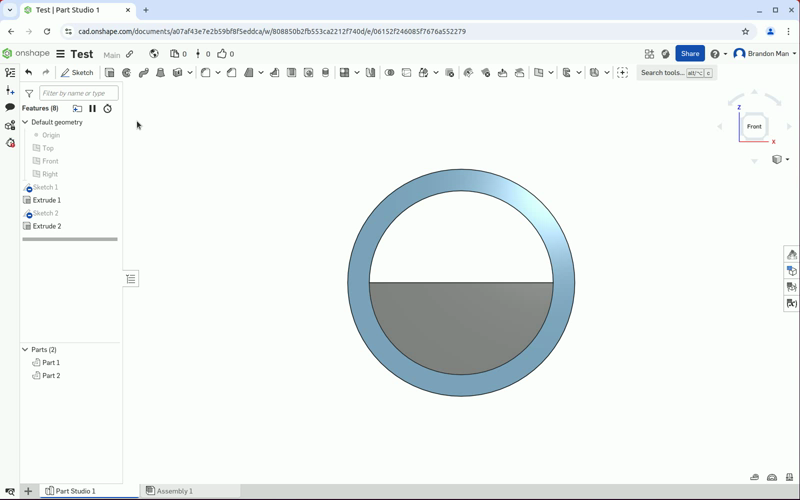
mouse_move(73, 189)
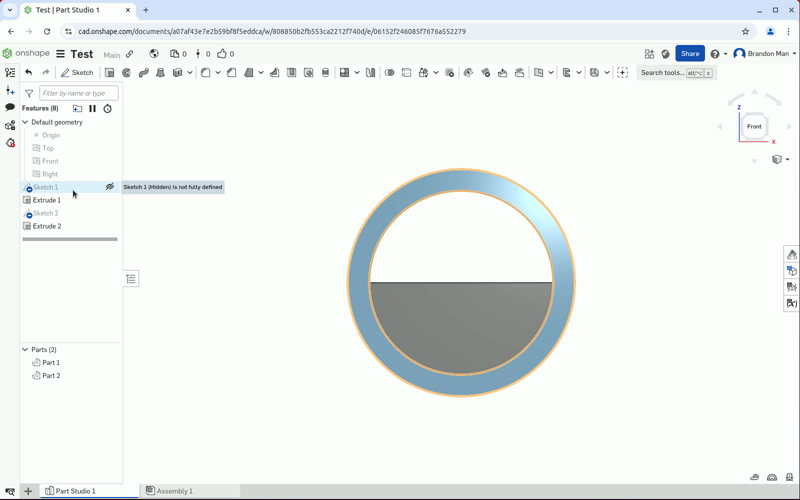
click(73, 189)
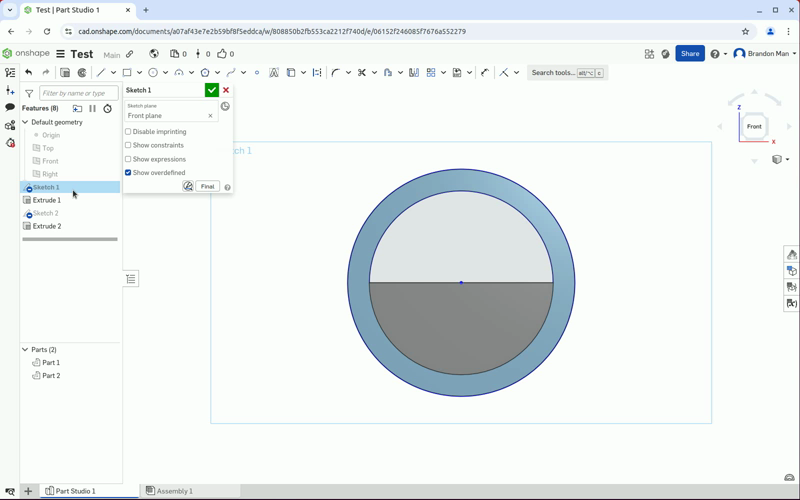
mouse_move(229, 92)
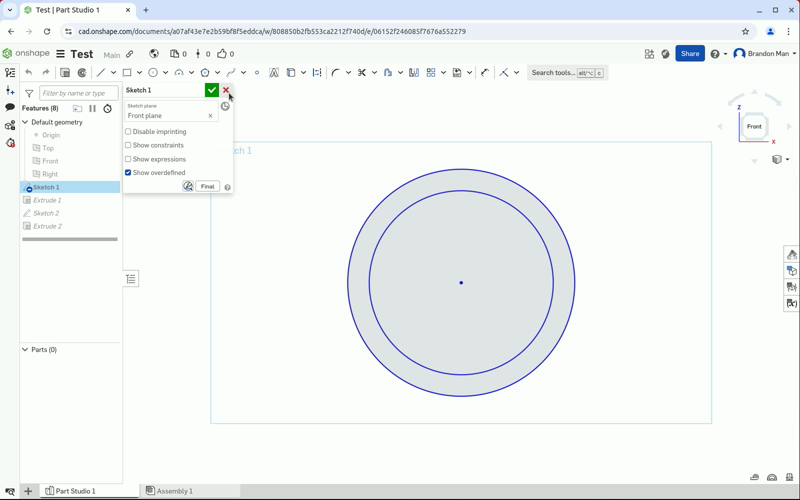
click(229, 92)
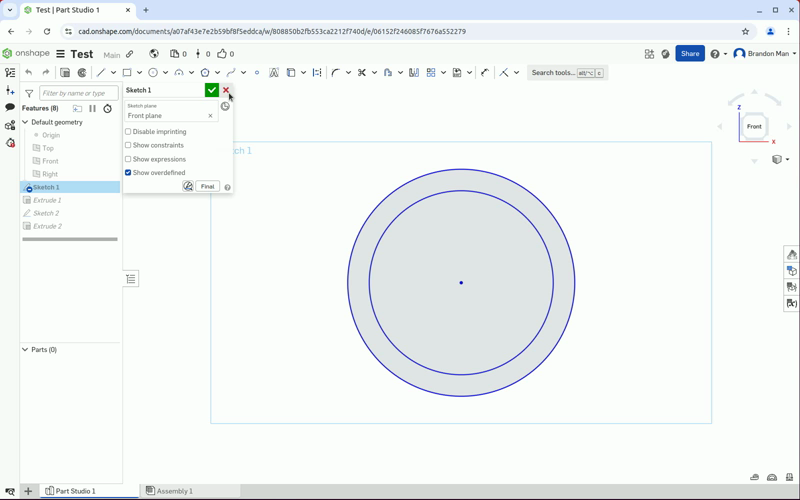
key(shift+s)
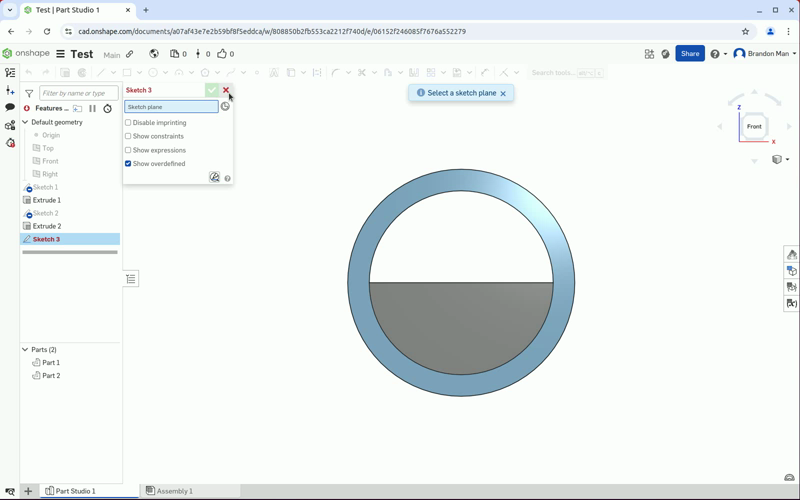
mouse_move(73, 163)
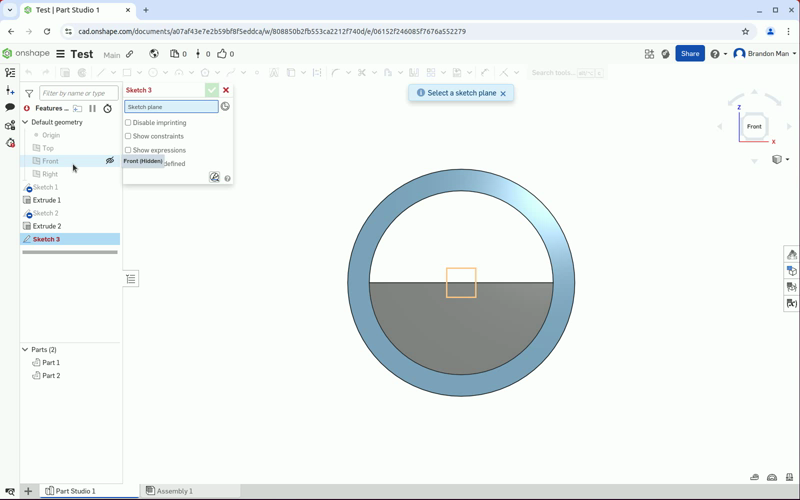
click(73, 163)
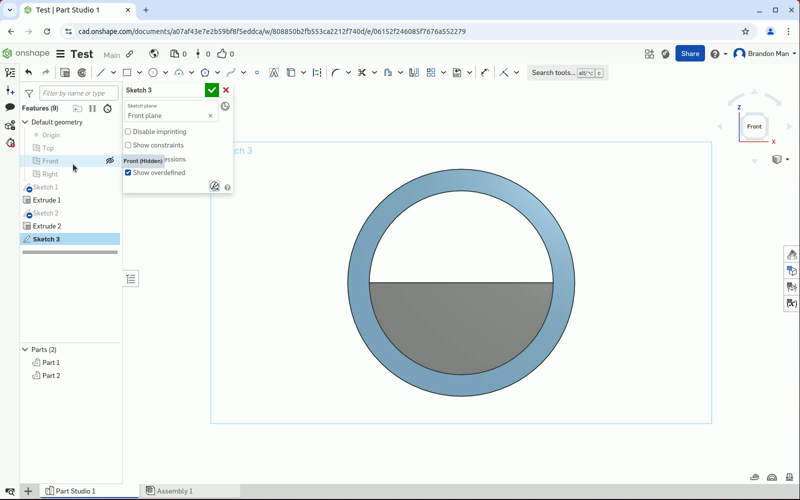
mouse_move(73, 352)
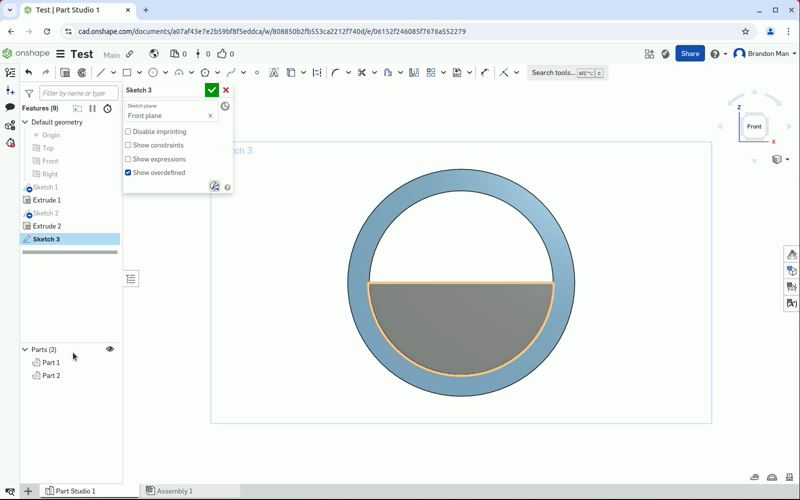
key(y)
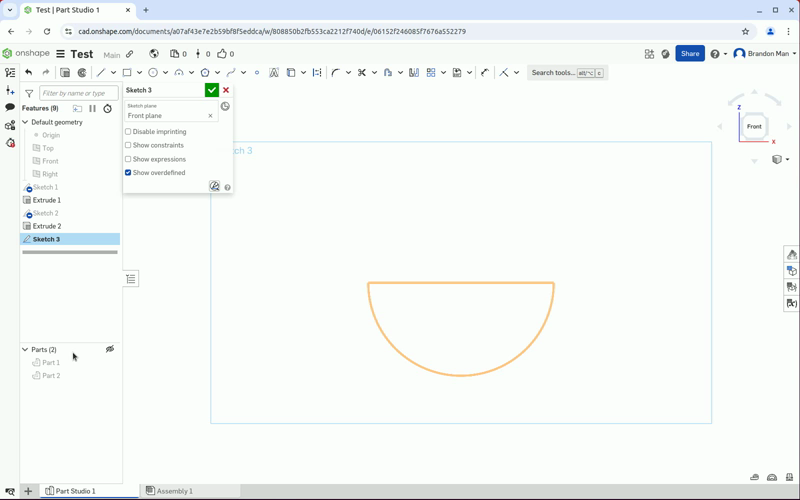
key(a)
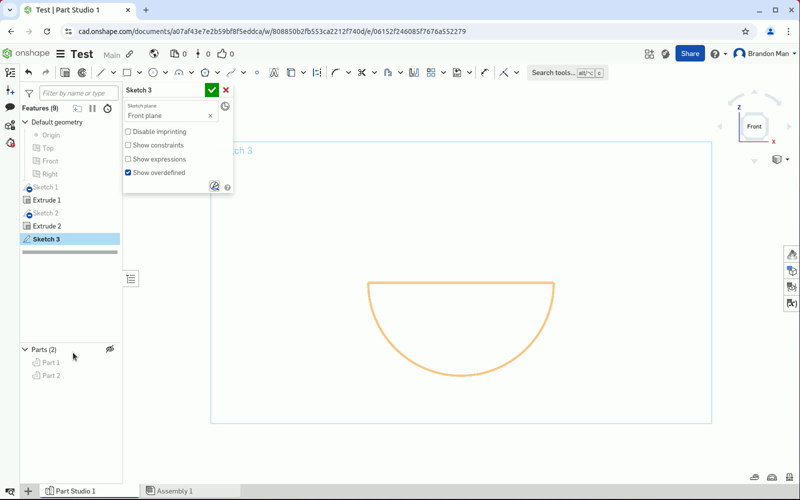
key_down(shift)
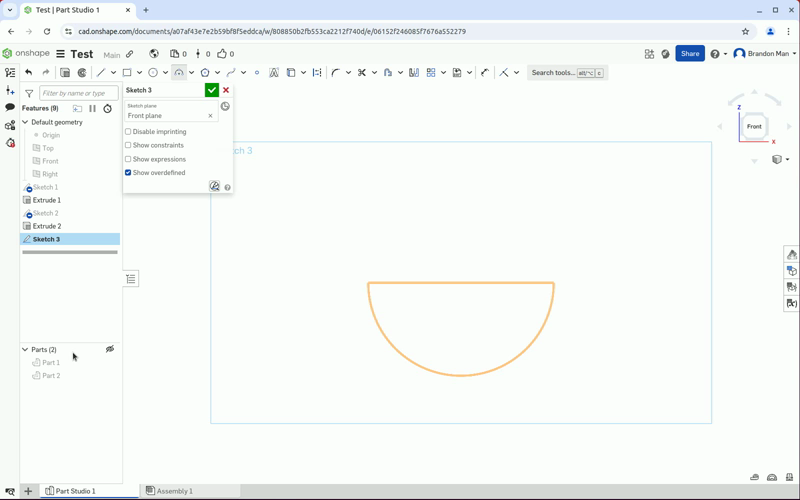
mouse_move(368, 282)
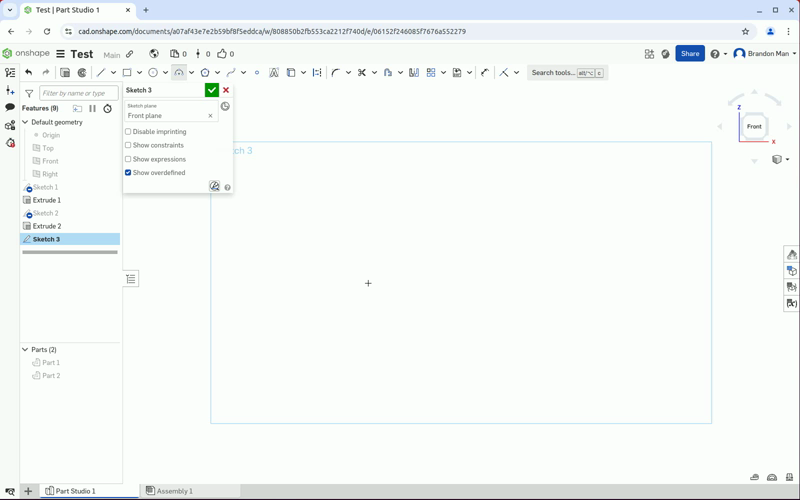
click(368, 282)
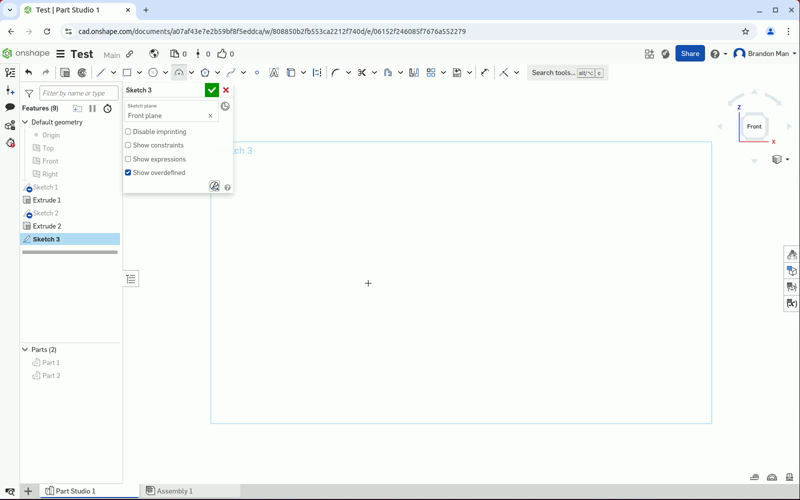
key_up(shift)
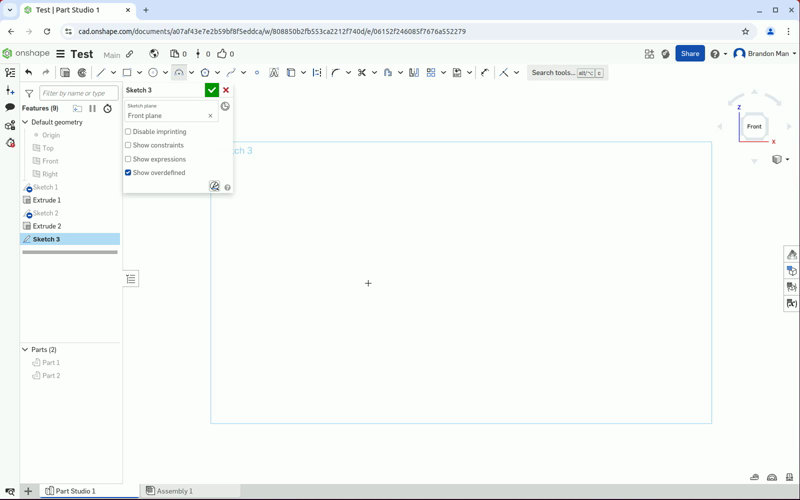
key_down(shift)
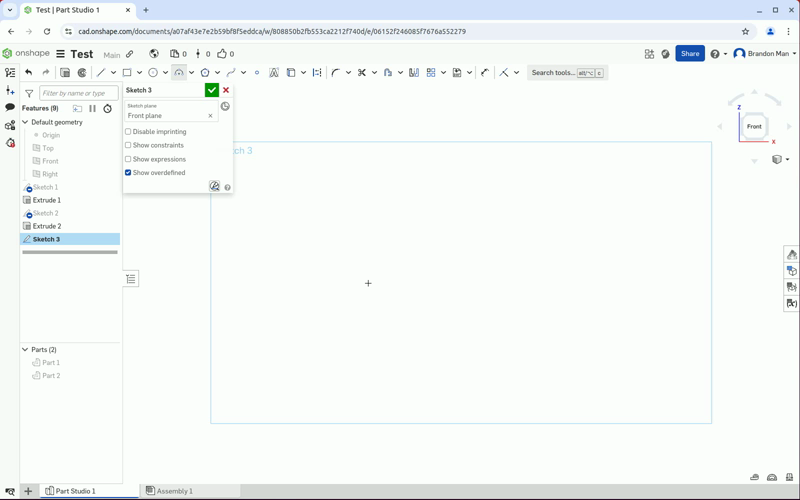
mouse_move(553, 282)
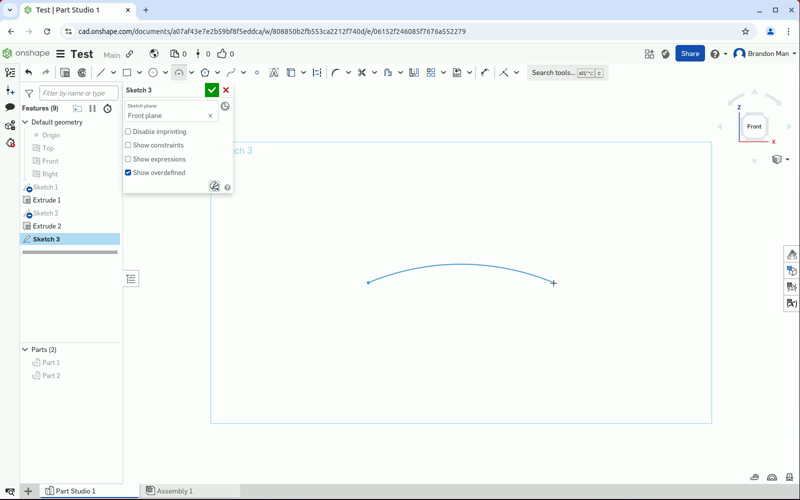
click(553, 282)
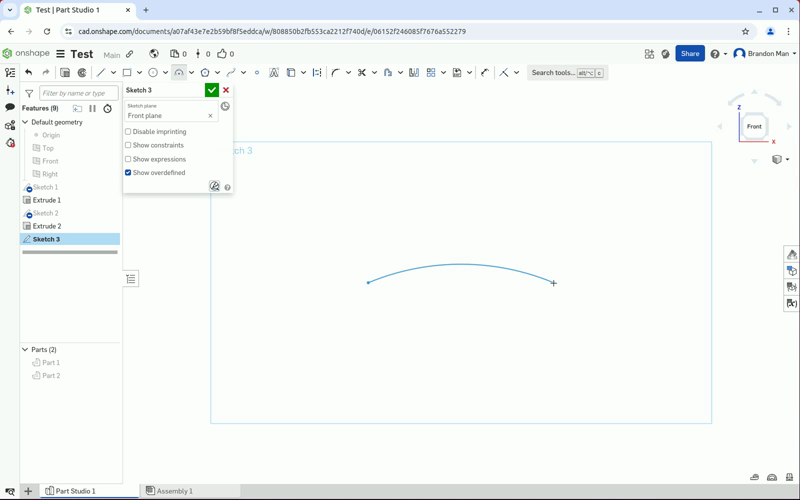
mouse_move(461, 375)
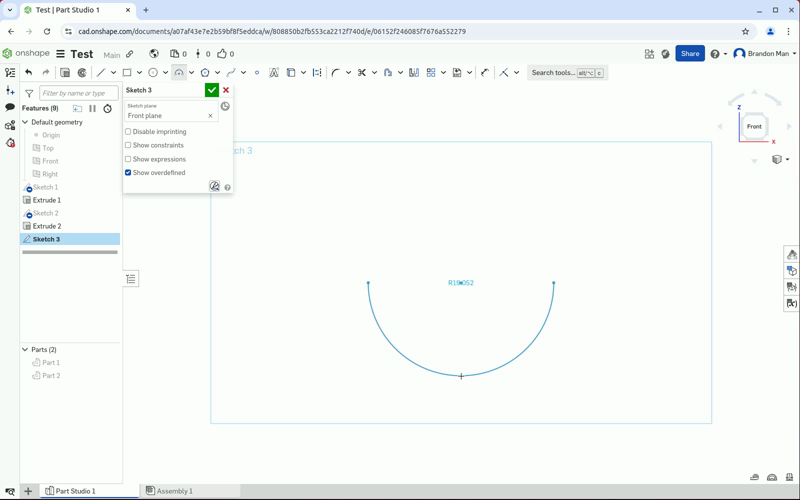
click(461, 375)
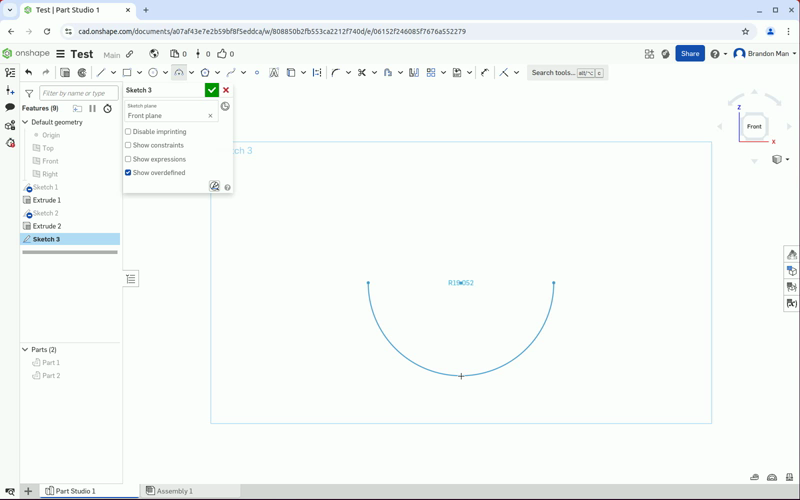
key_up(shift)
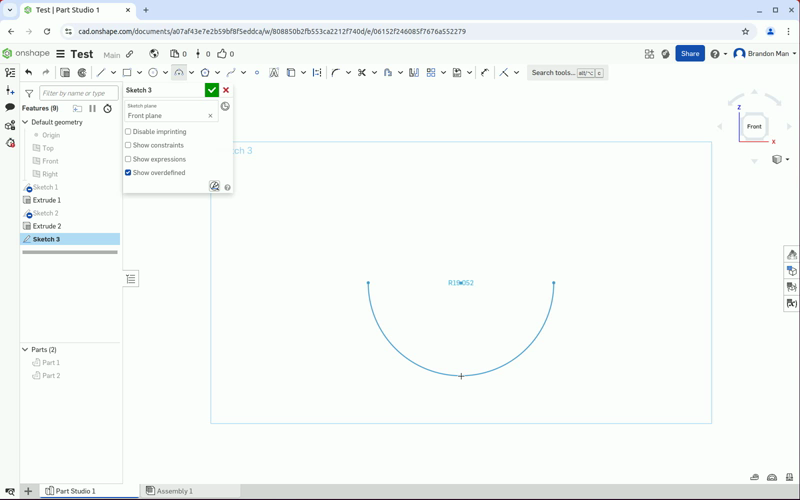
key(esc)
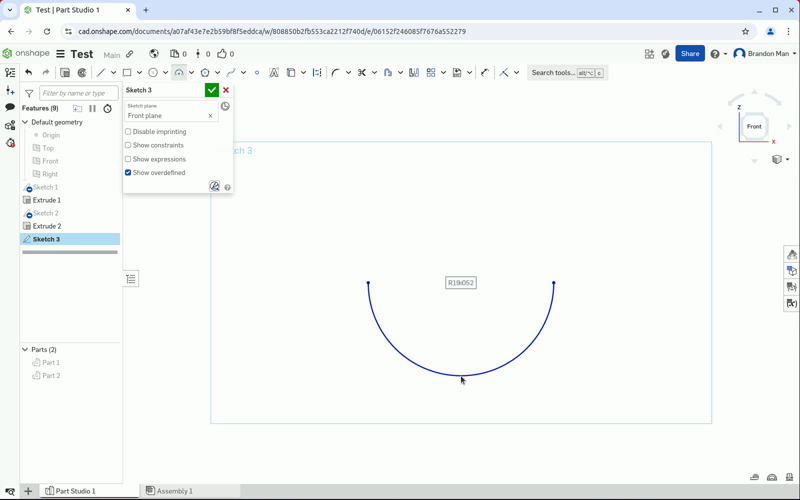
key(l)
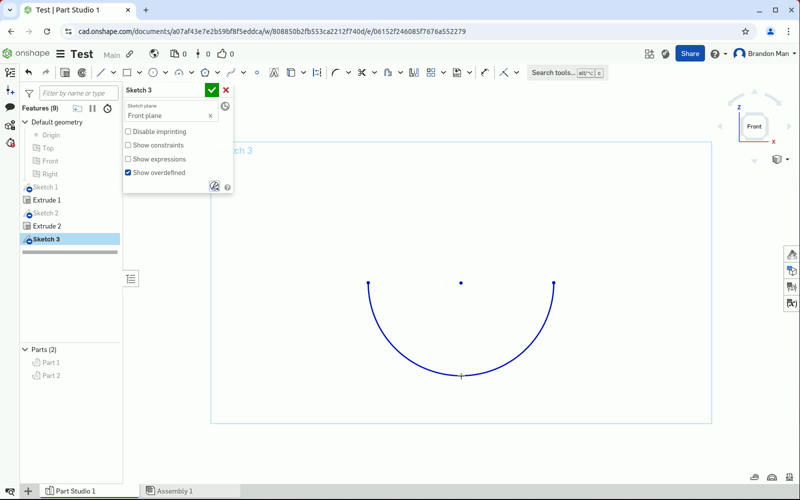
mouse_move(553, 282)
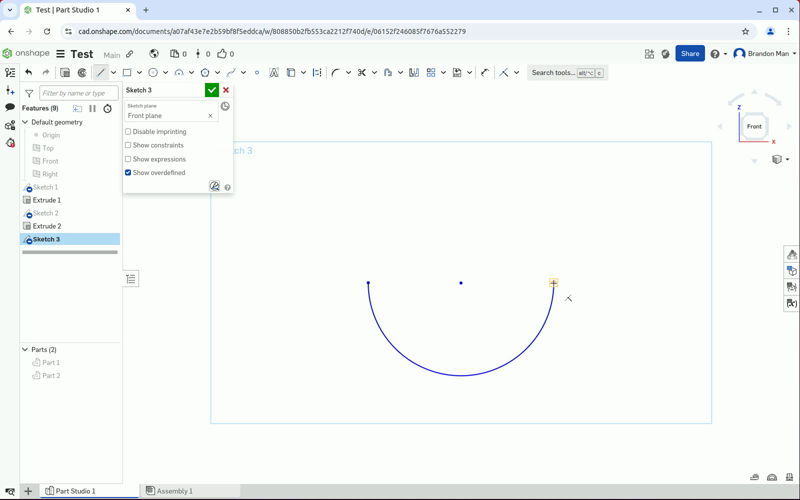
click(553, 282)
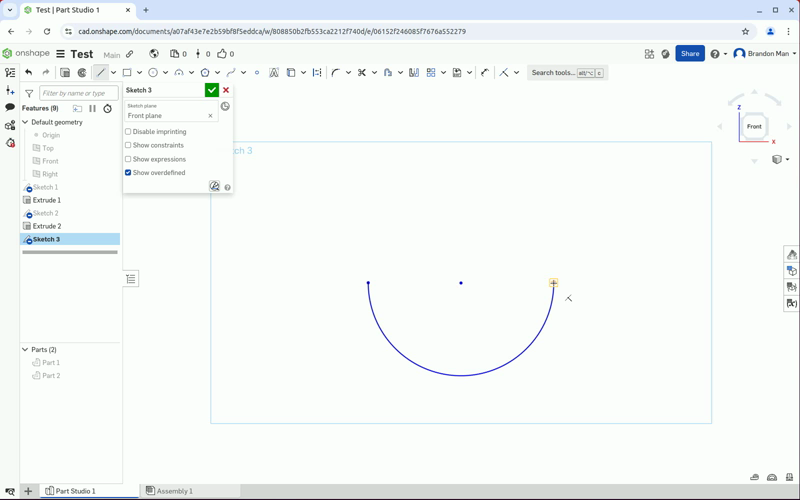
key_down(shift)
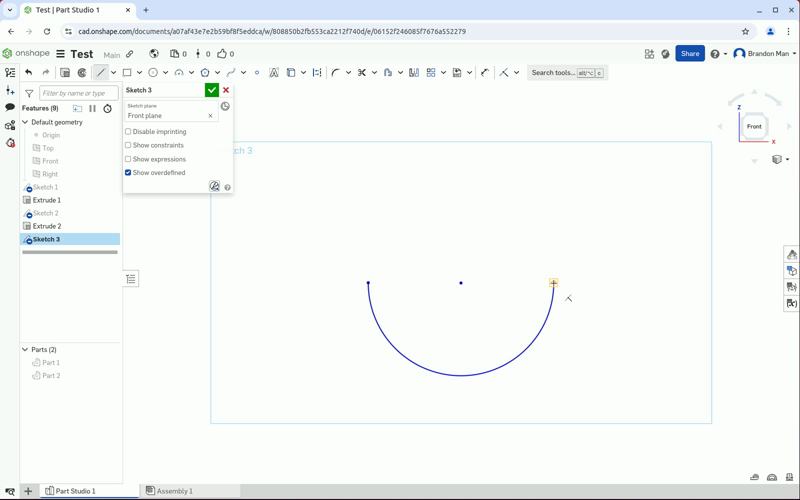
mouse_move(368, 282)
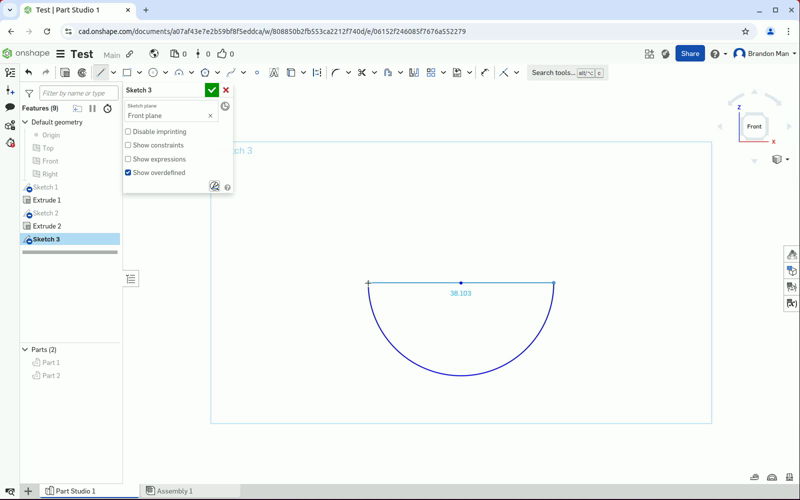
key_up(shift)
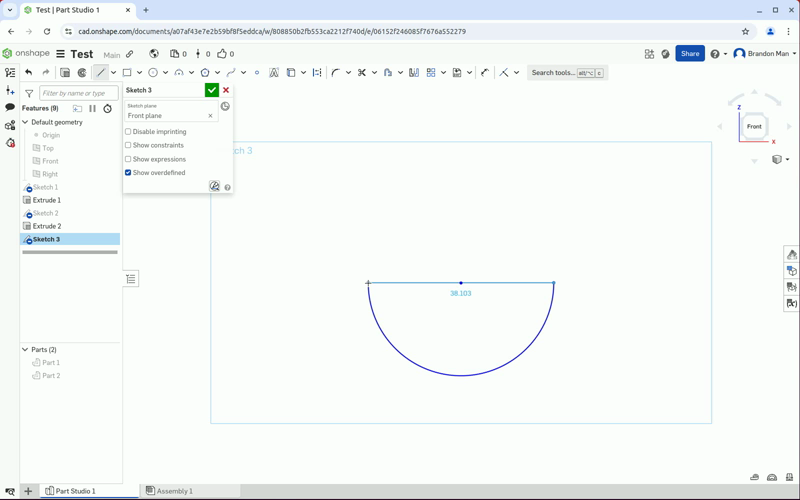
click(368, 282)
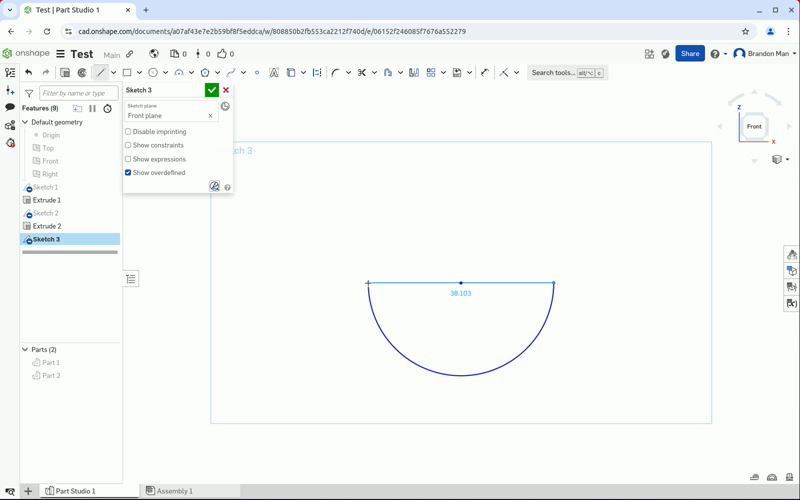
key(esc)
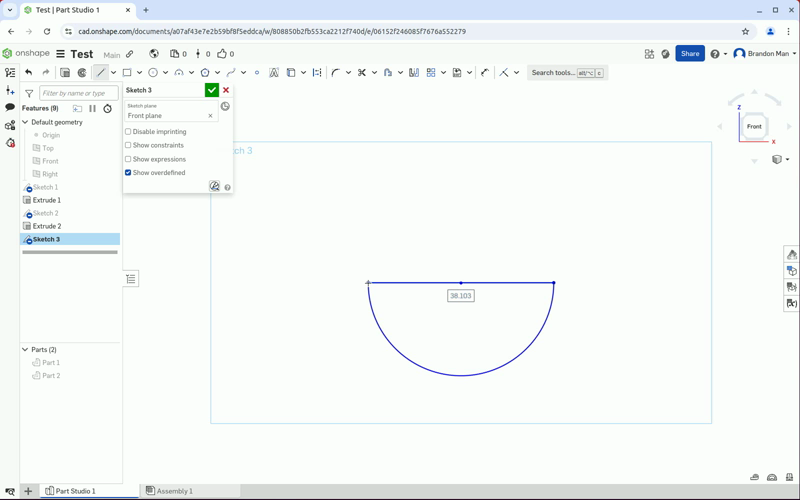
mouse_move(439, 334)
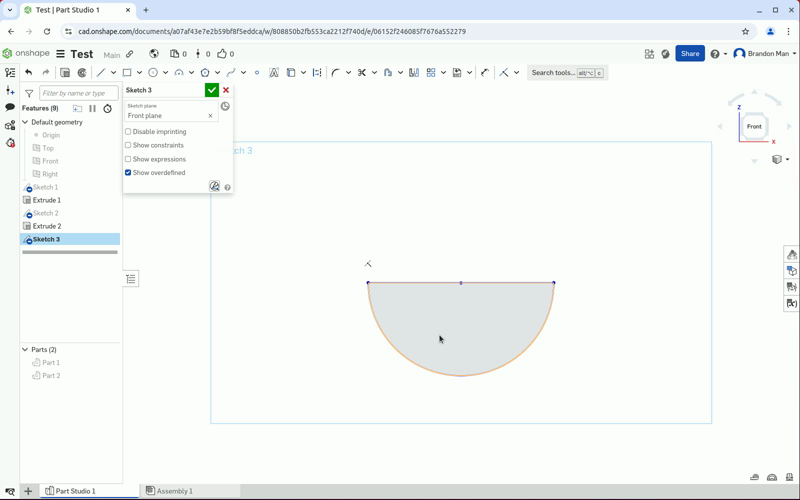
click(439, 334)
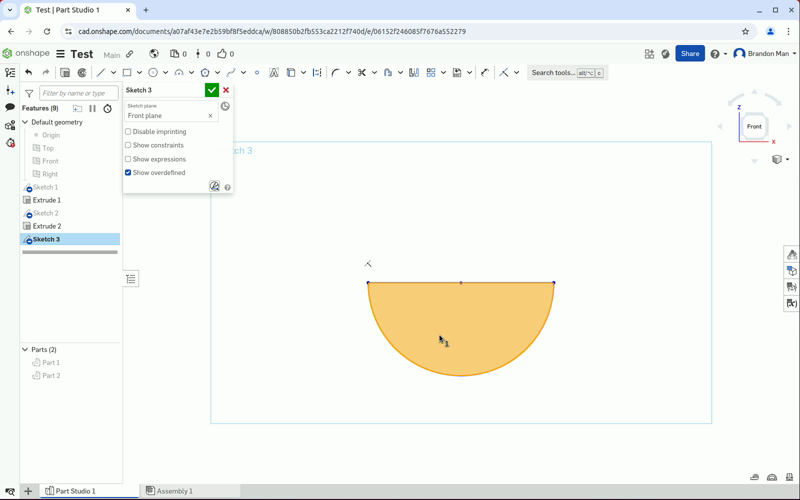
mouse_move(73, 352)
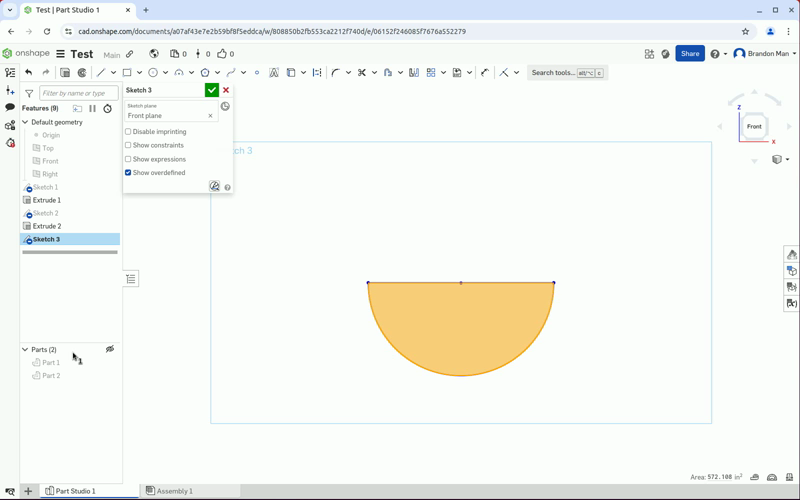
key(shift+y)
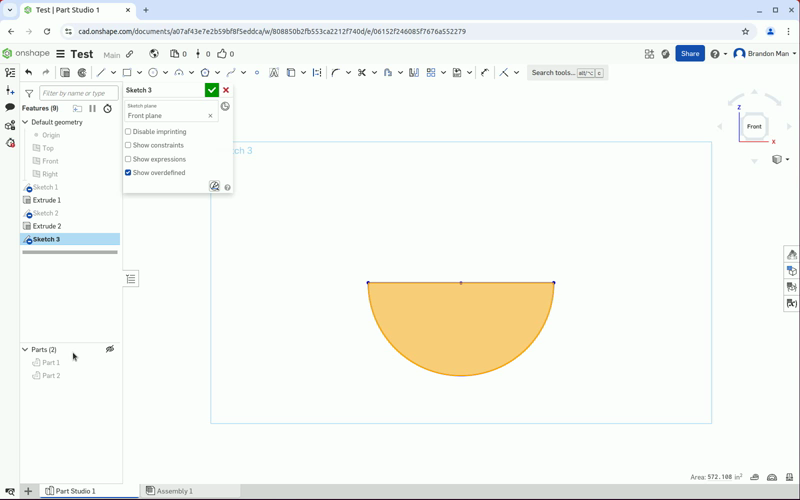
key(shift+e)
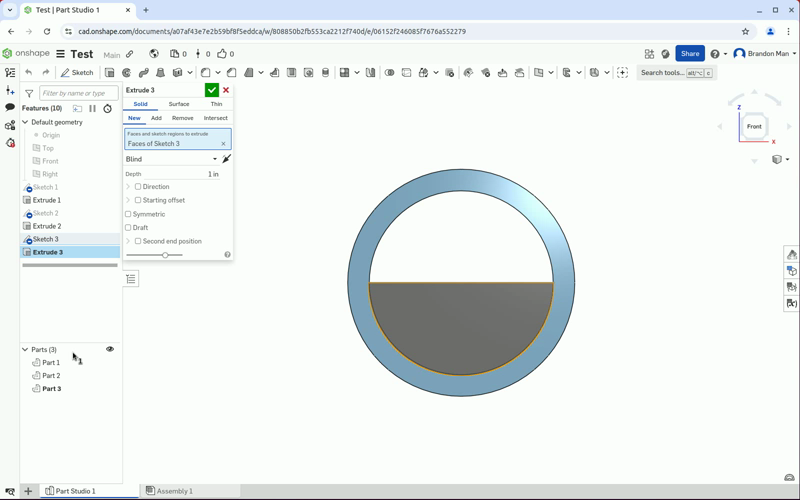
mouse_move(143, 106)
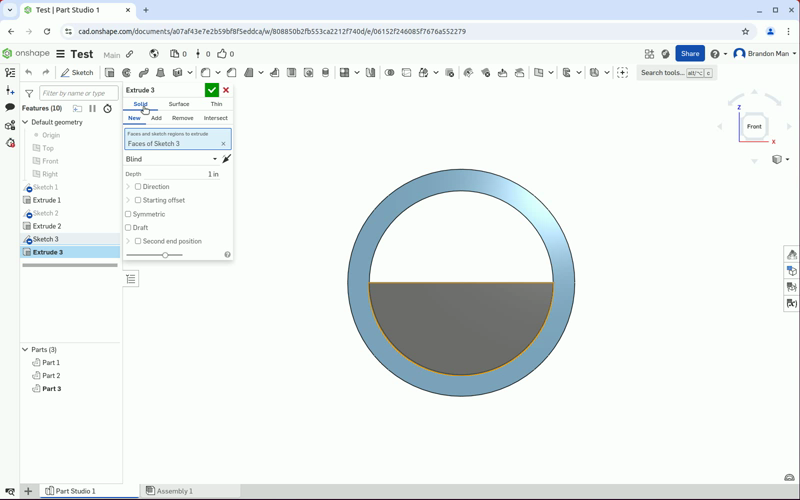
click(143, 106)
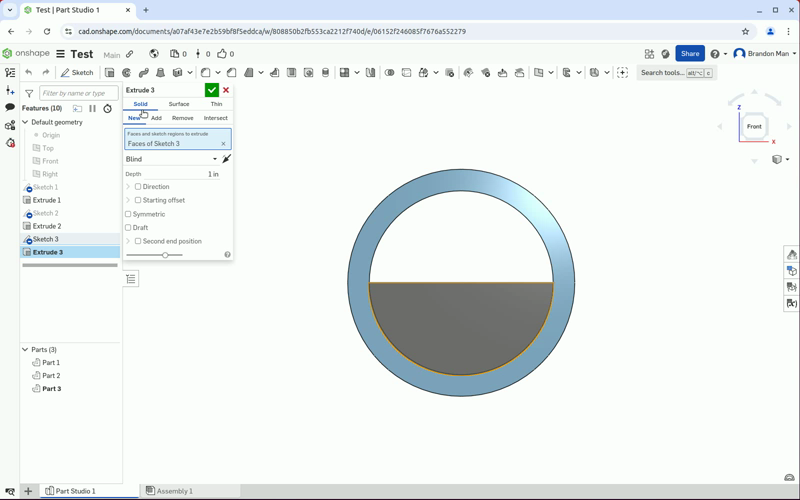
mouse_move(137, 120)
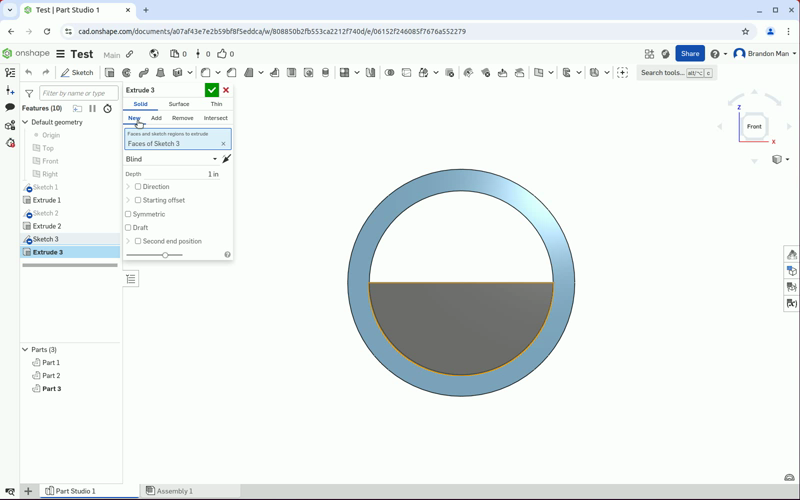
click(137, 120)
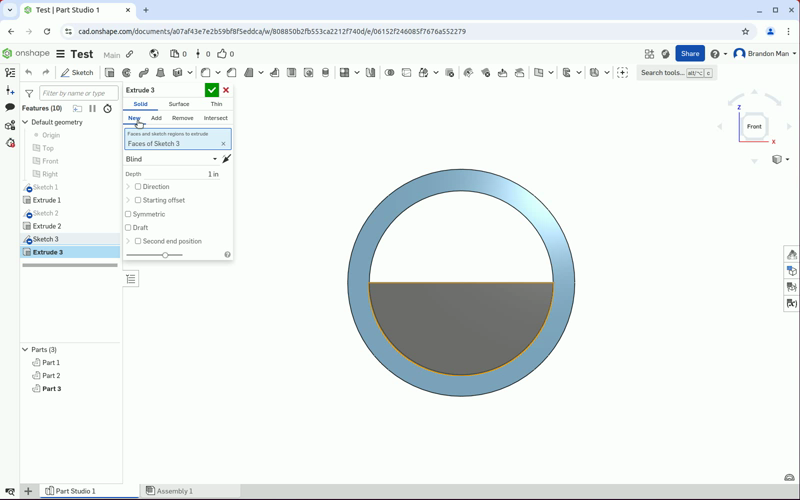
key(tab, 4)
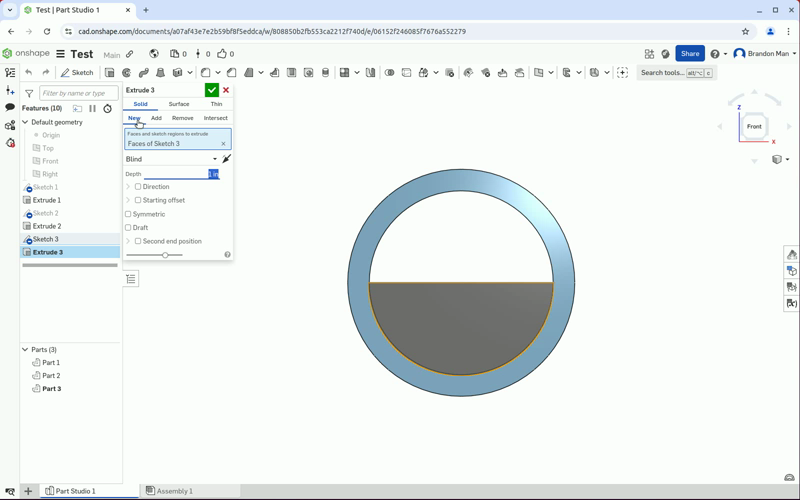
text(4.092)
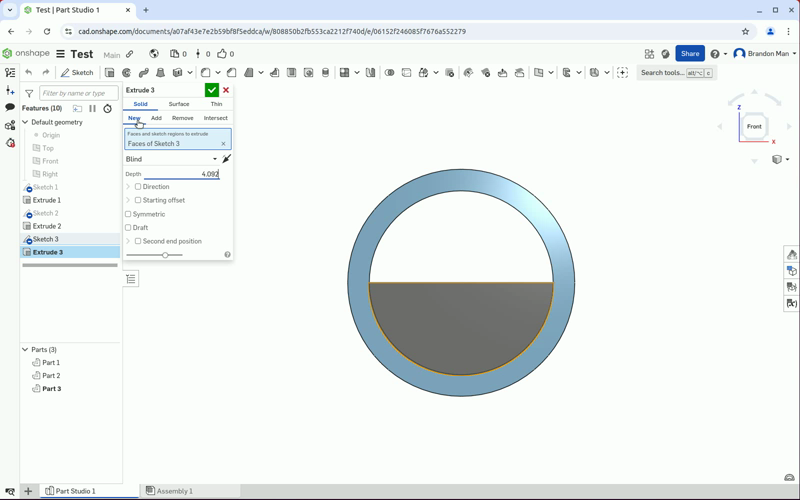
key(enter)
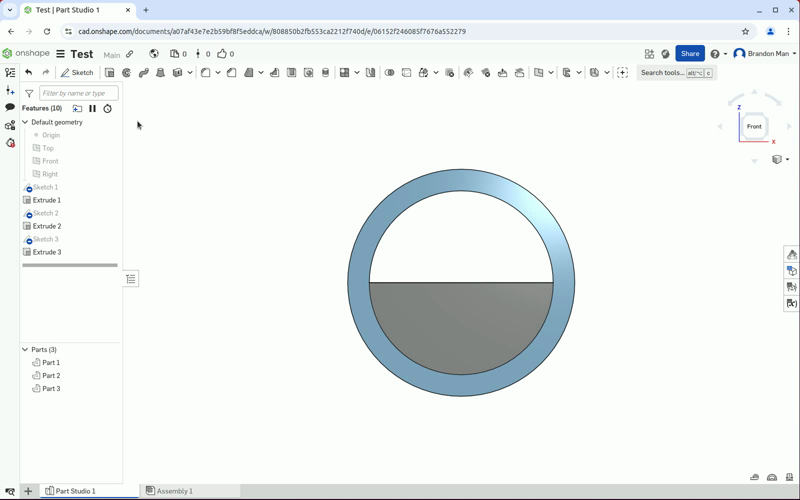
key(shift+h)
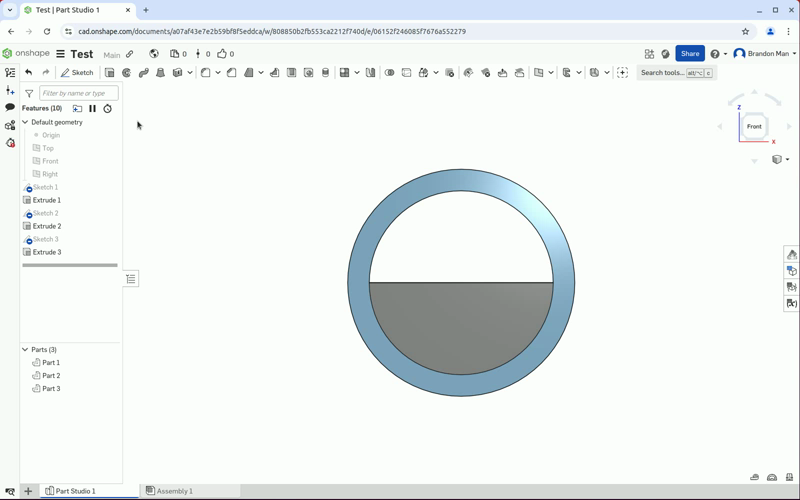
key(shift+h)
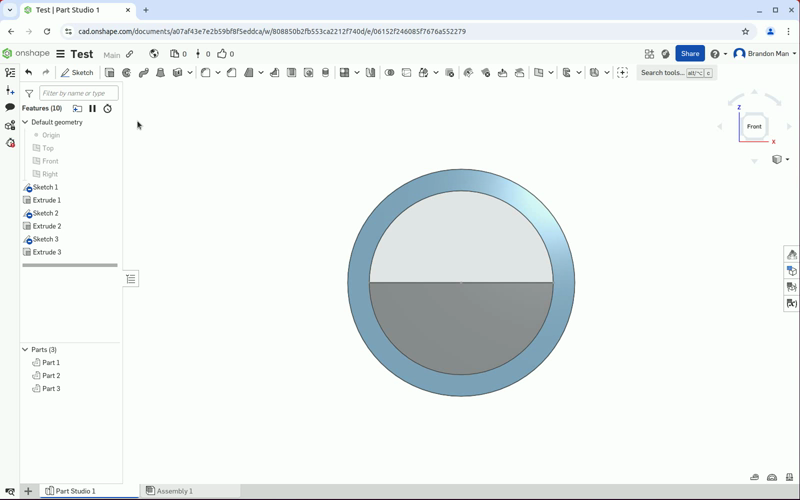
key(shift+7)
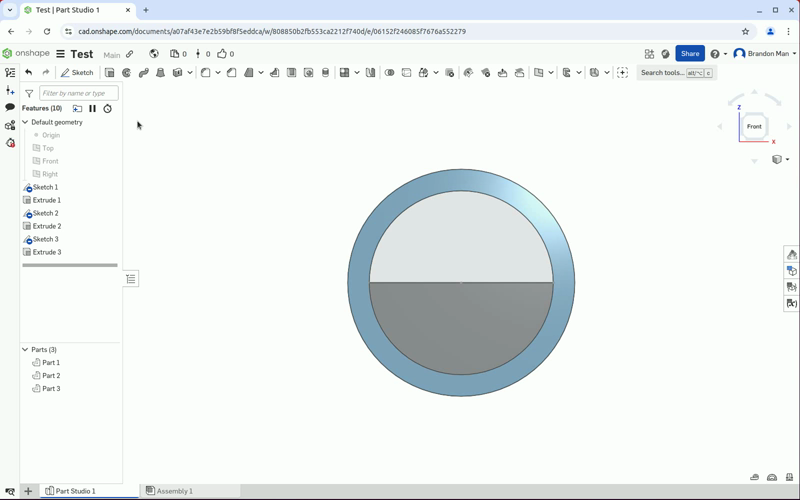
key(left, 2)
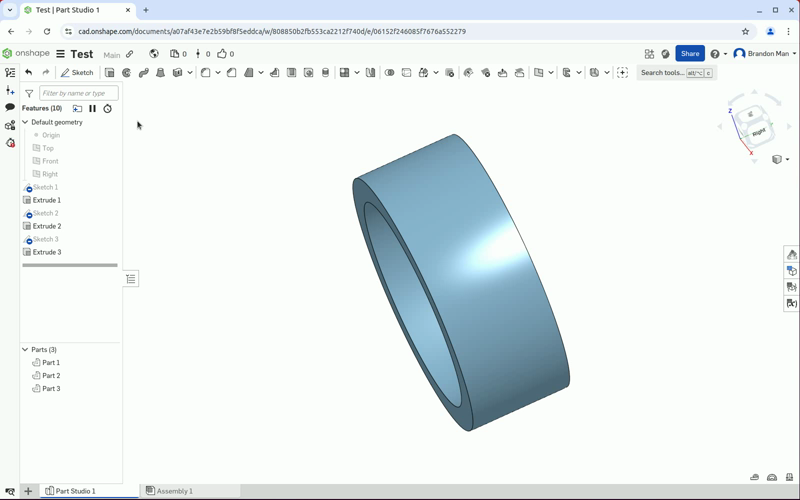
key(down, 2)
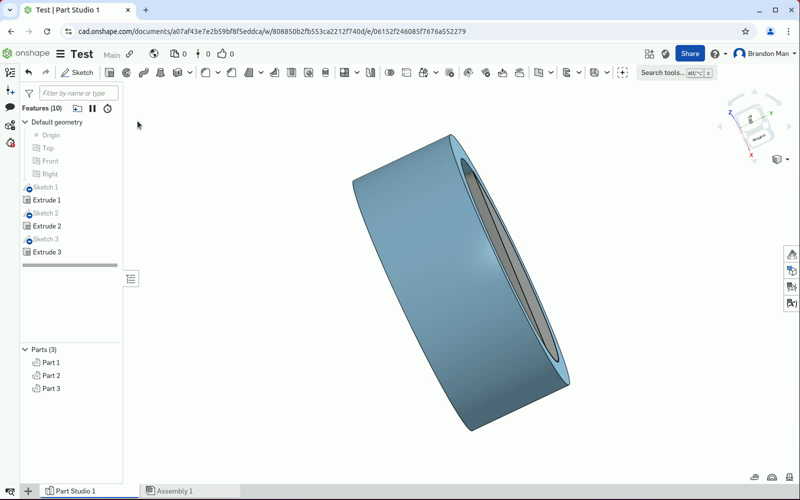
key(up, 2)
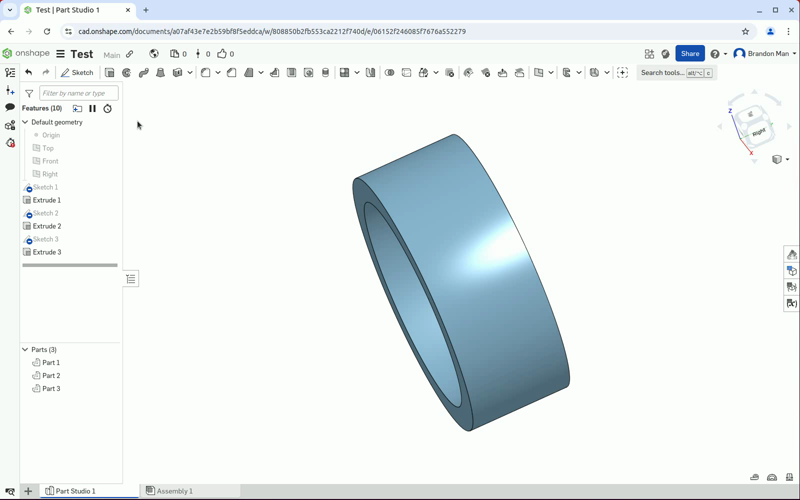
key(right, 2)
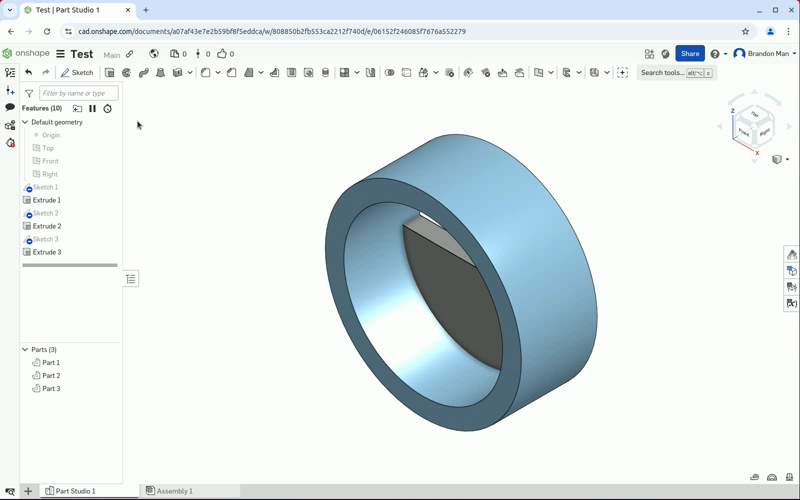
mouse_move(73, 189)
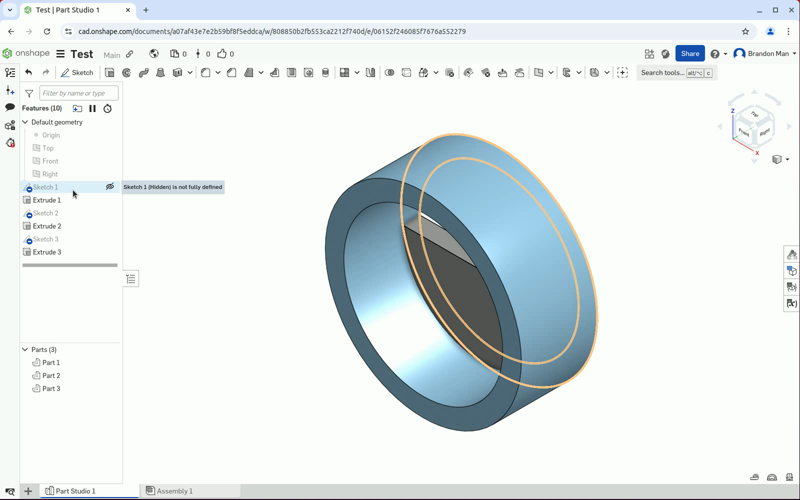
click(73, 189)